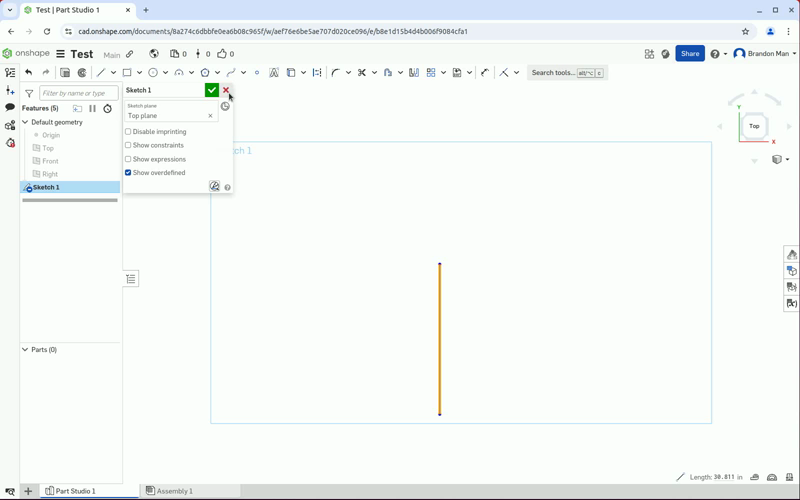
key(shift+h)
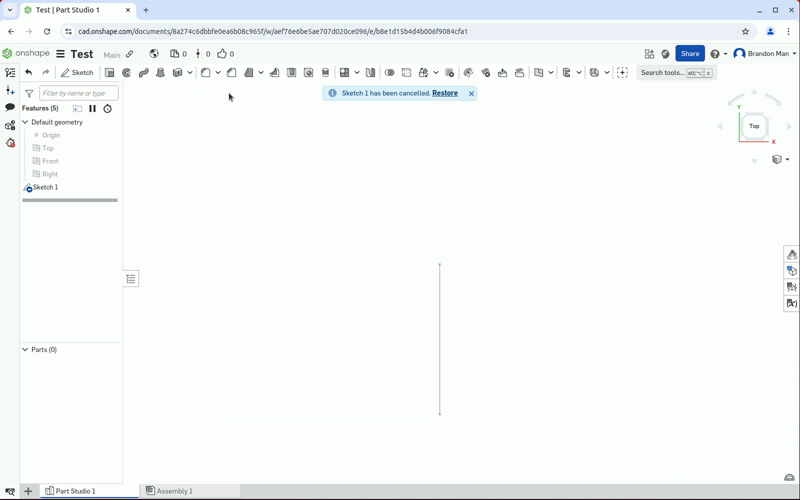
key(shift+s)
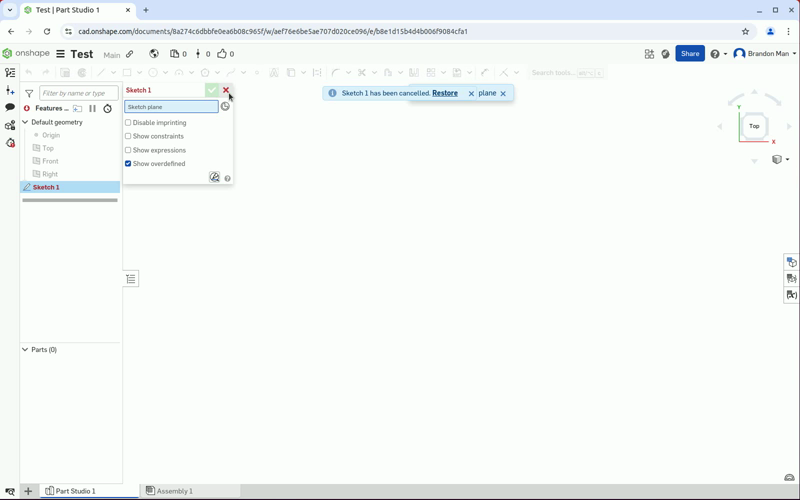
mouse_move(73, 150)
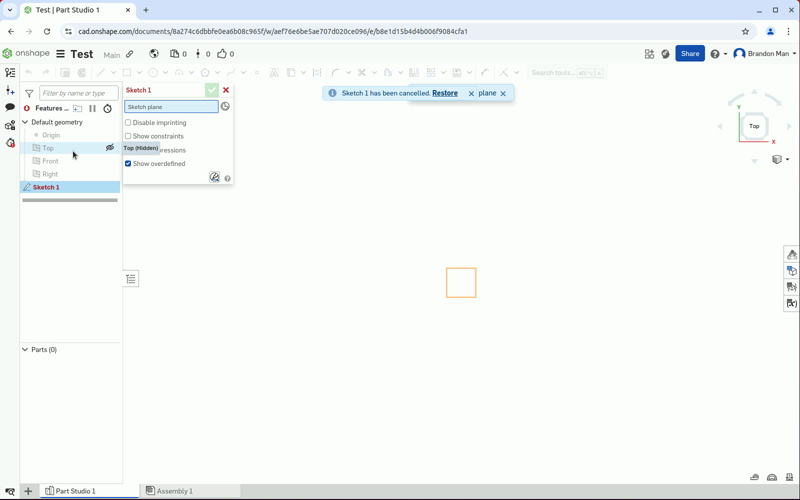
click(73, 150)
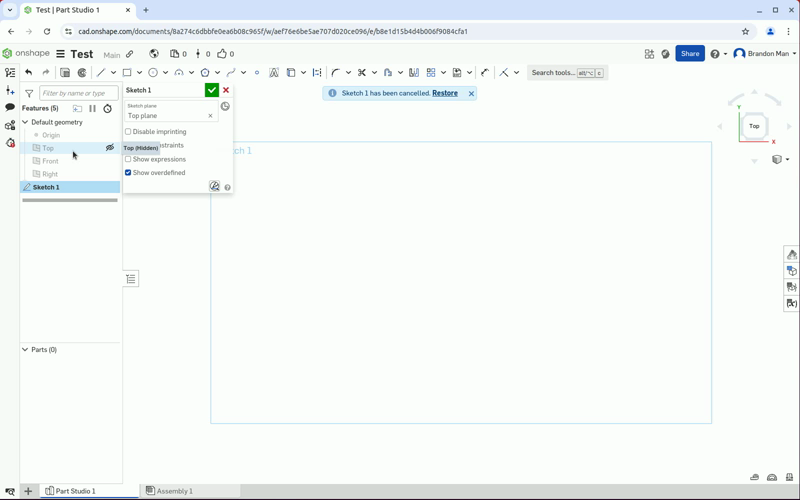
mouse_move(73, 352)
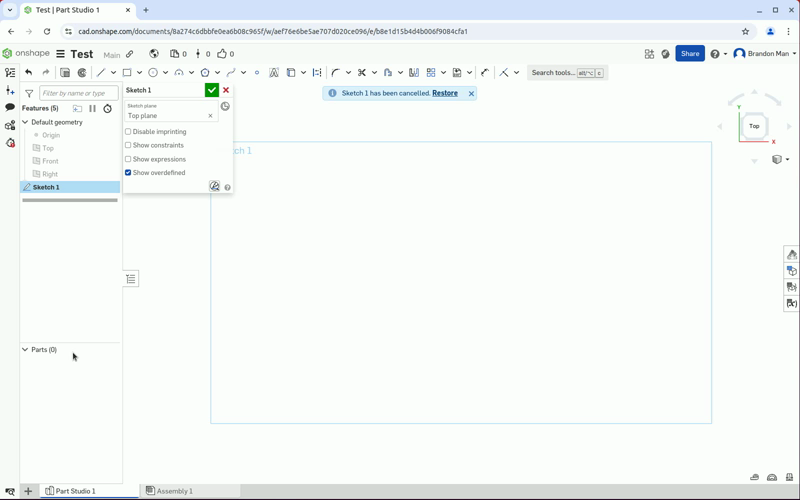
key(y)
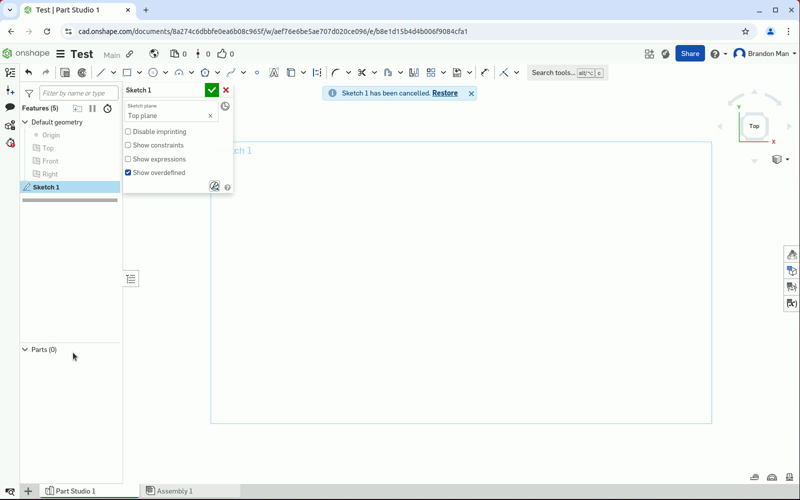
key(l)
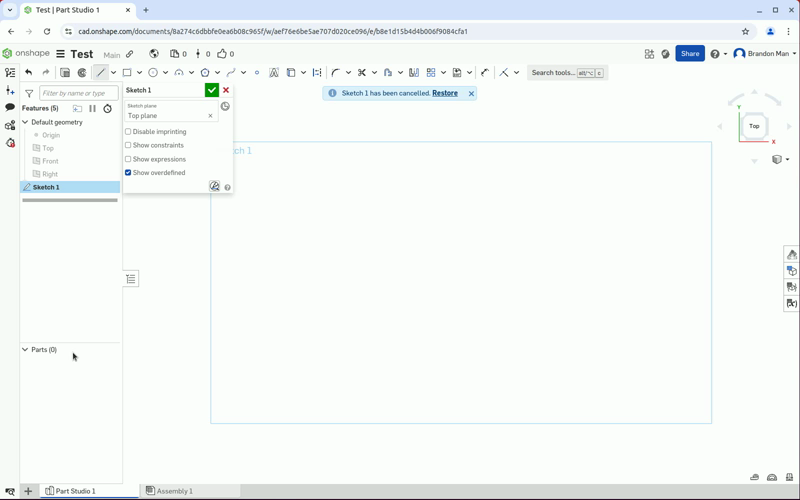
key_down(shift)
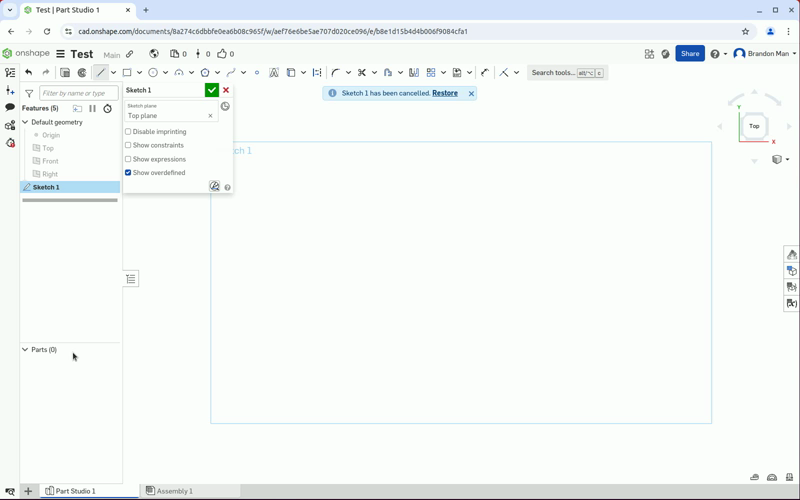
mouse_move(361, 314)
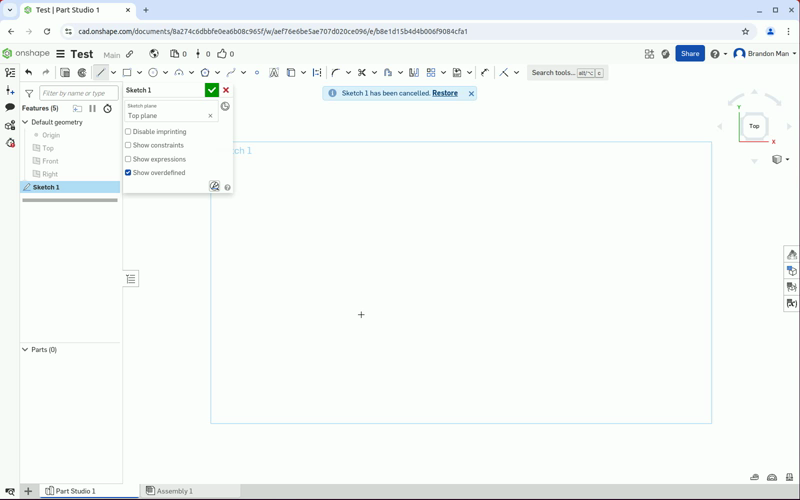
click(361, 314)
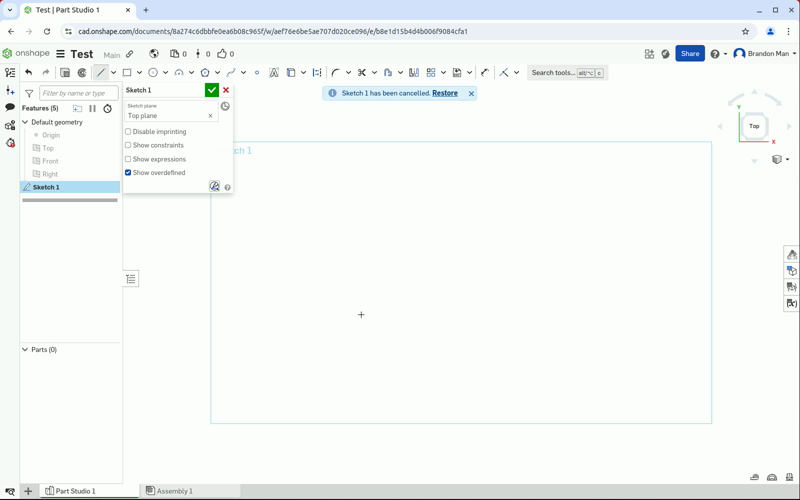
key_up(shift)
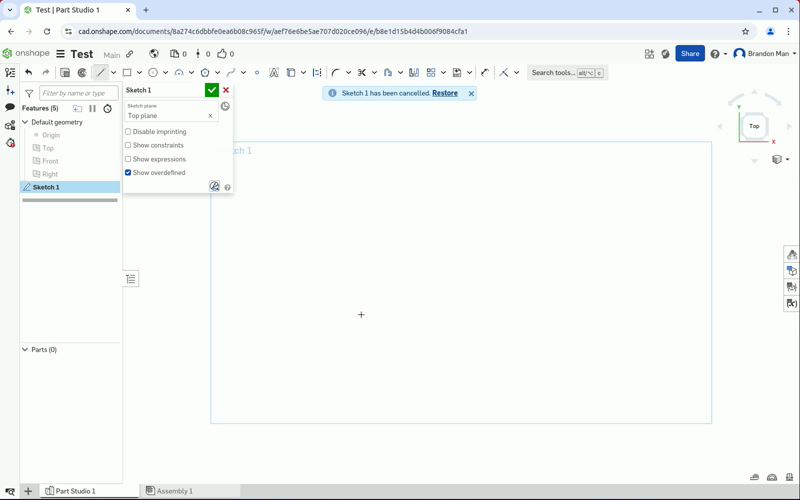
key_down(shift)
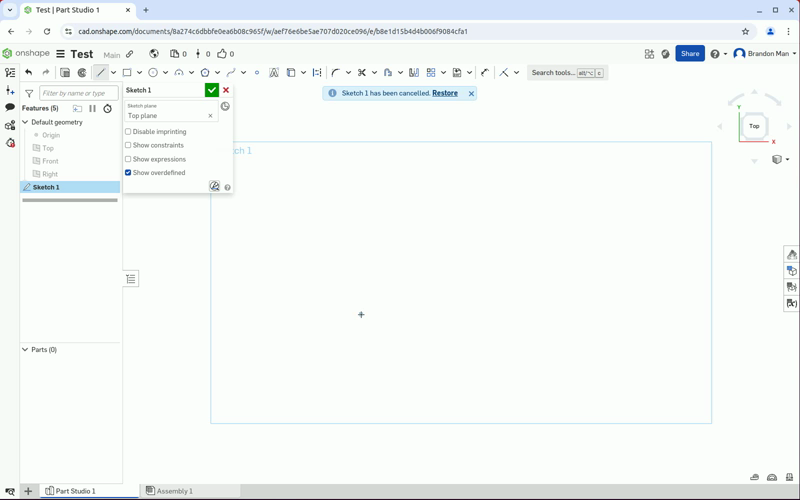
mouse_move(391, 314)
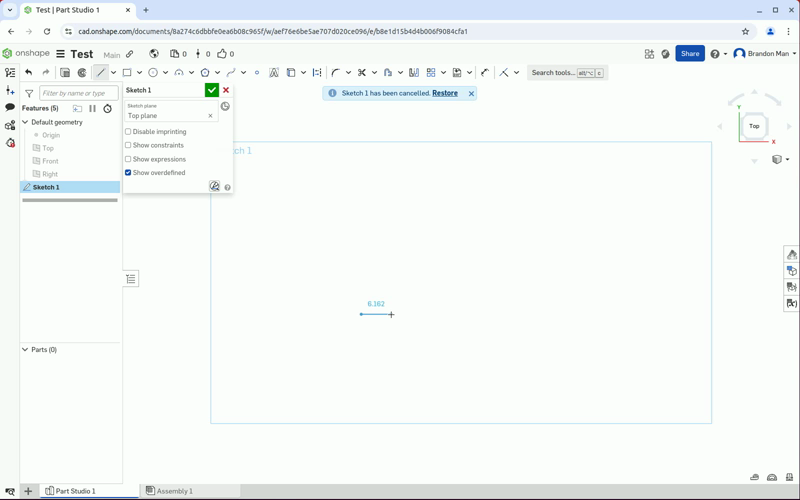
mouse_move(397, 314)
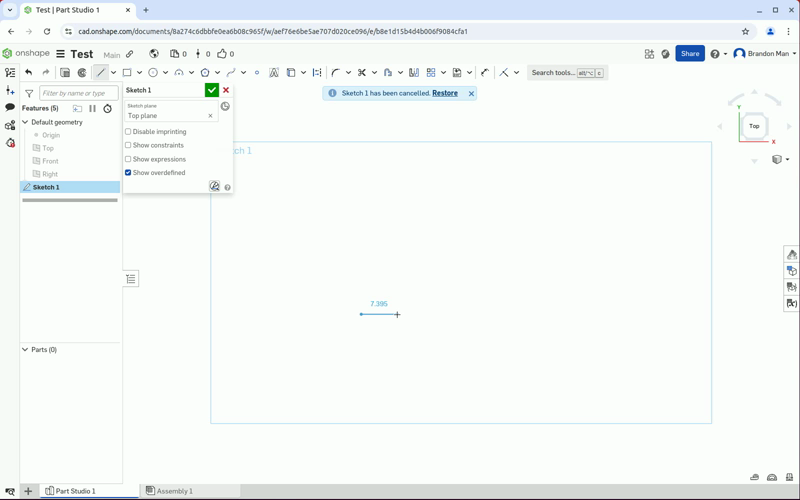
click(397, 314)
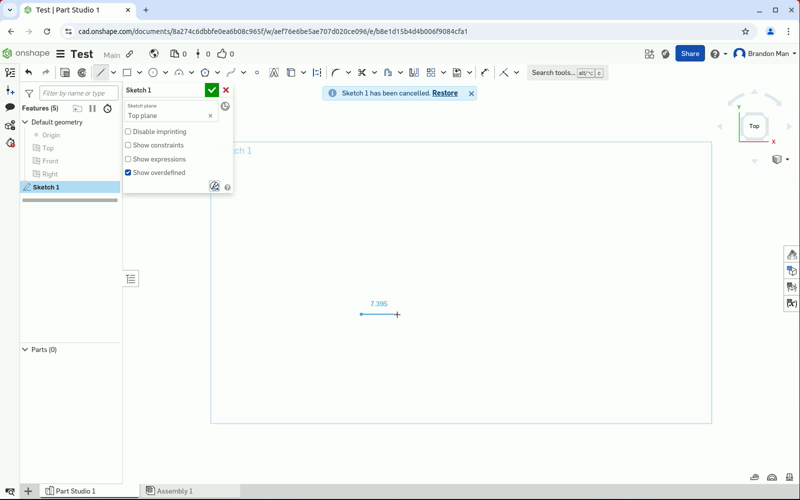
key_up(shift)
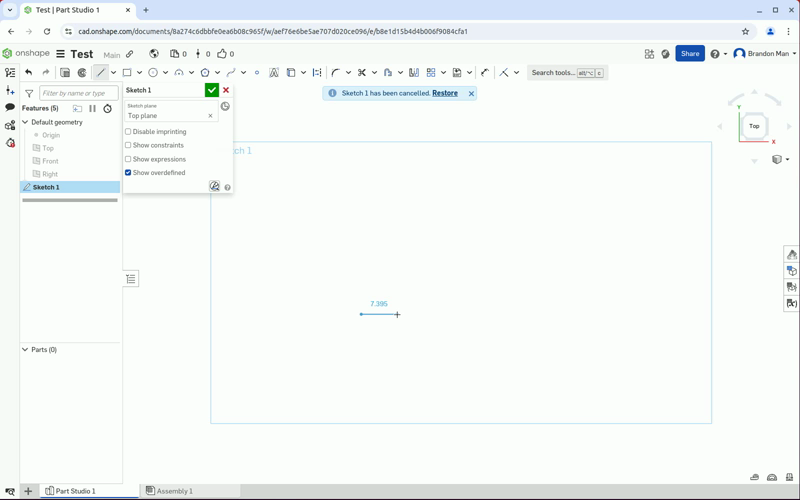
key_down(shift)
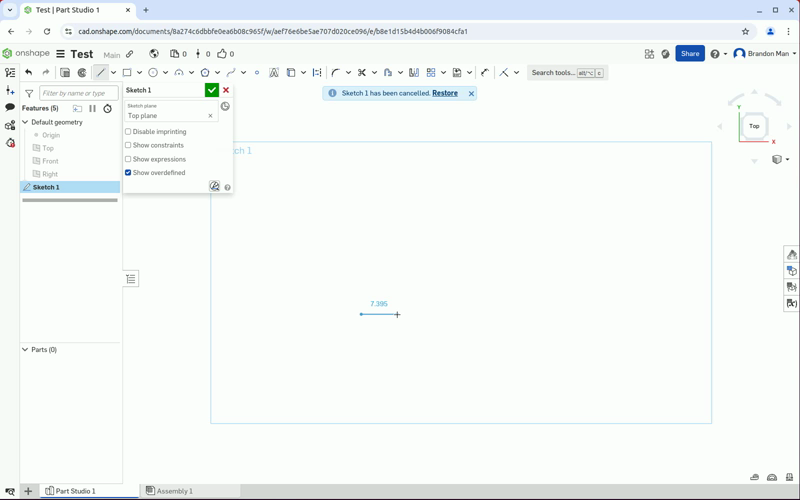
mouse_move(427, 314)
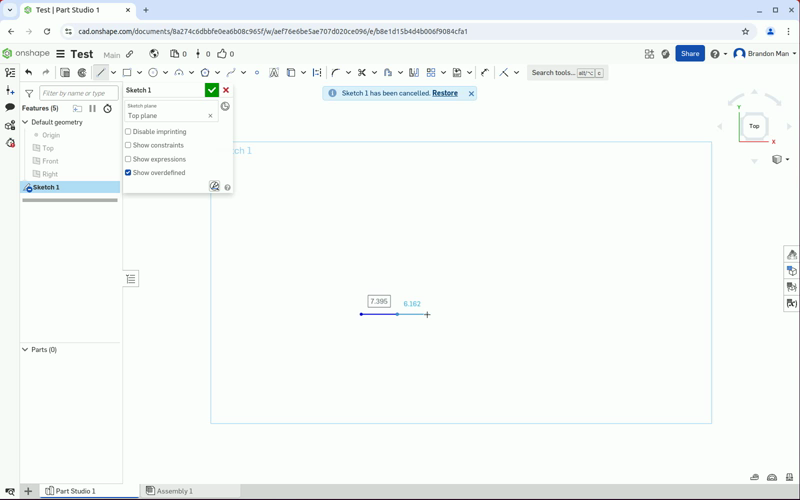
mouse_move(397, 292)
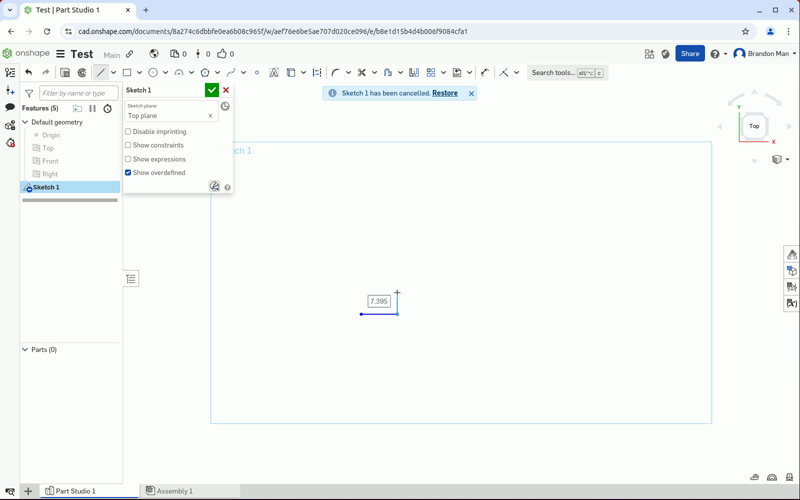
click(397, 292)
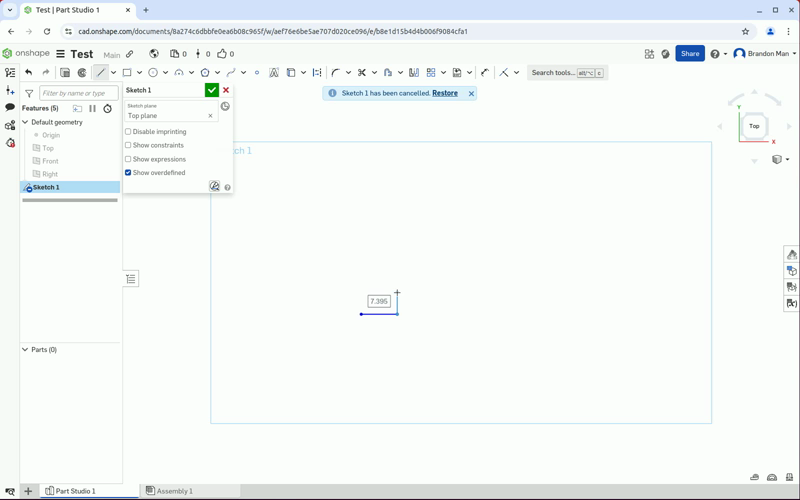
key_up(shift)
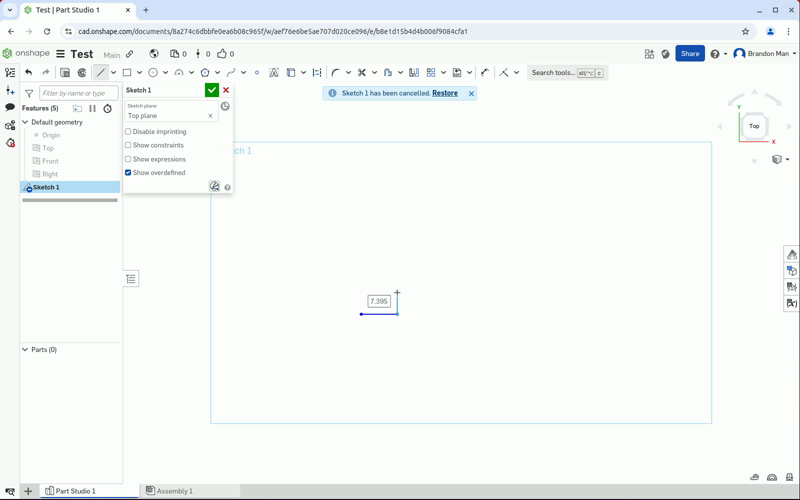
key_down(shift)
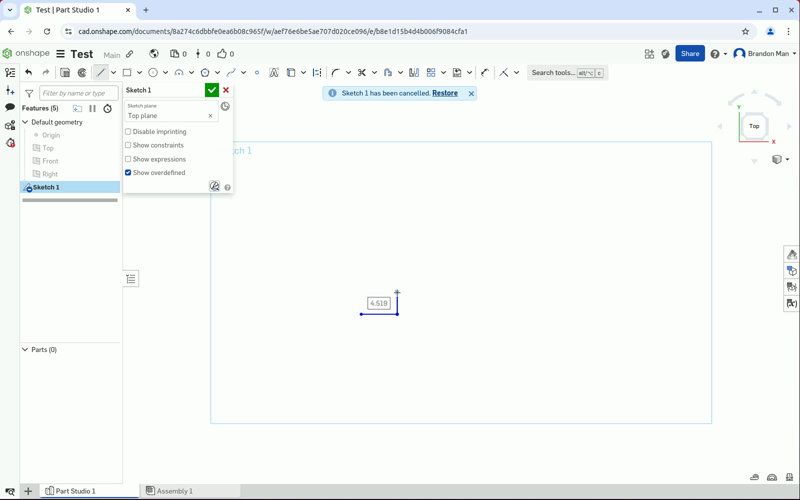
mouse_move(427, 292)
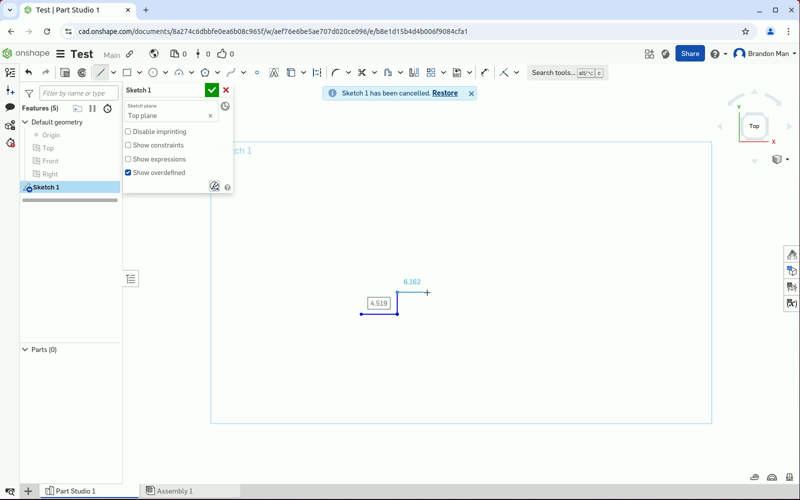
mouse_move(361, 292)
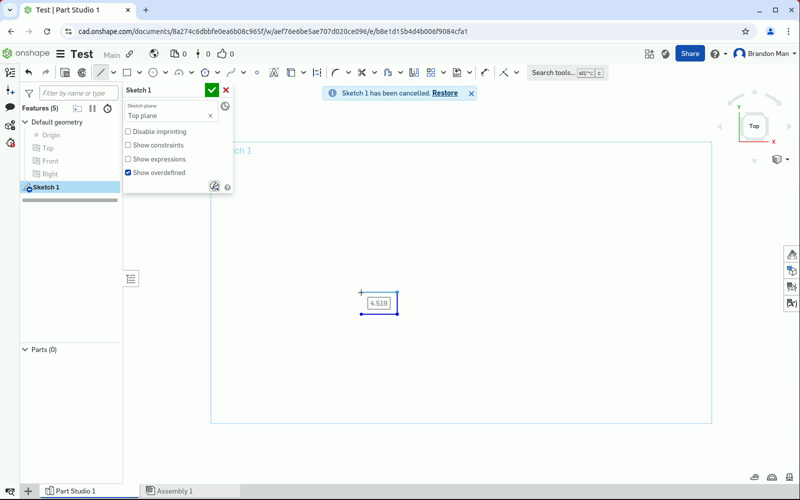
click(361, 292)
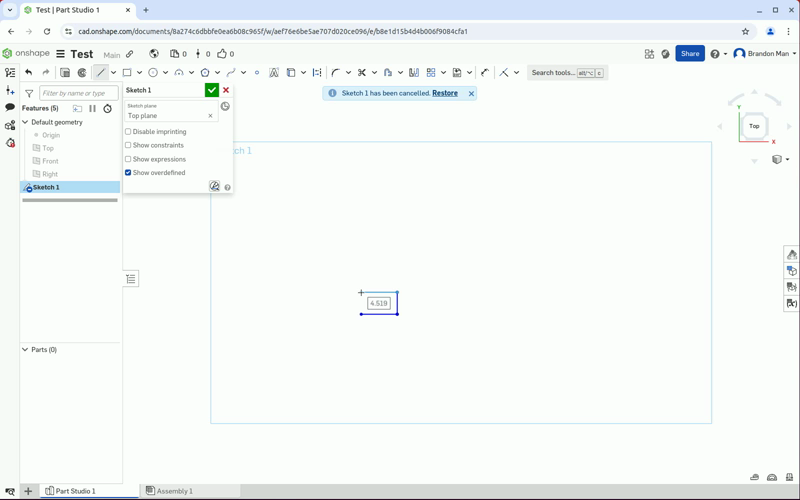
key_up(shift)
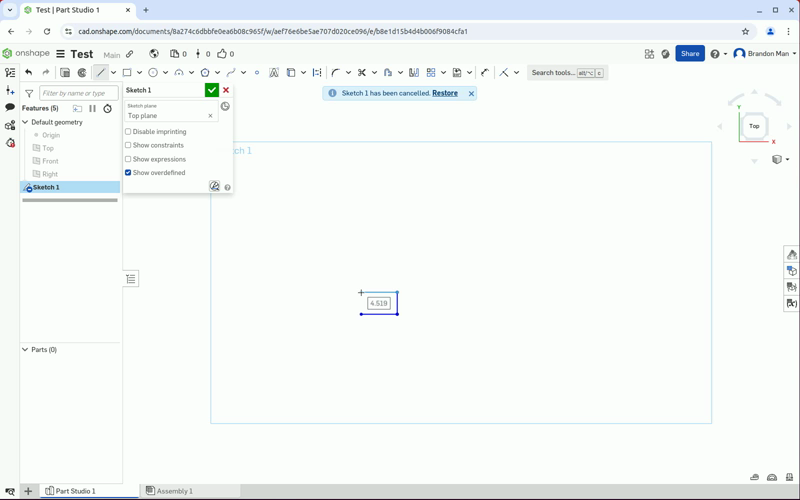
mouse_move(391, 292)
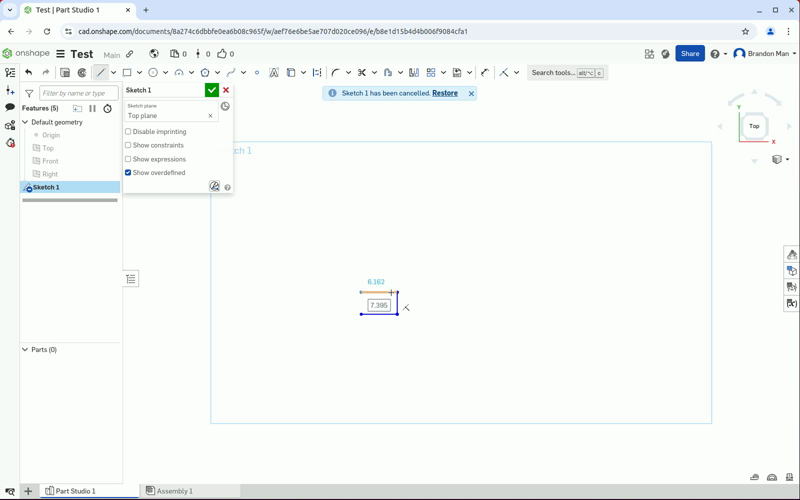
key_down(shift)
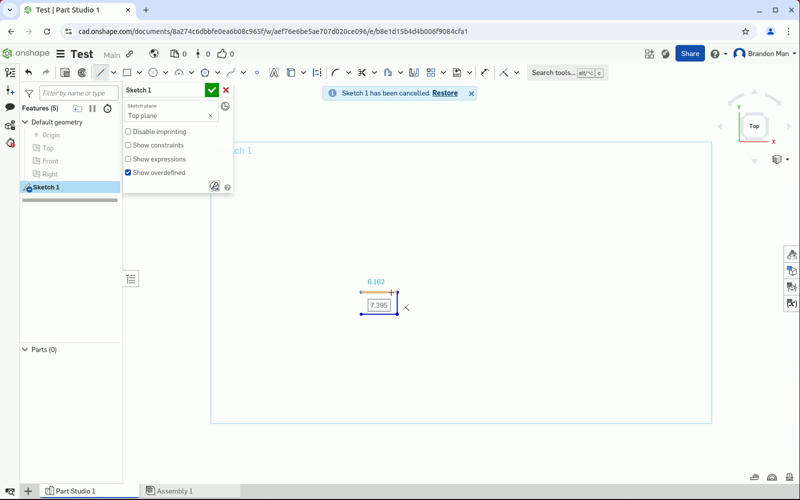
mouse_move(361, 314)
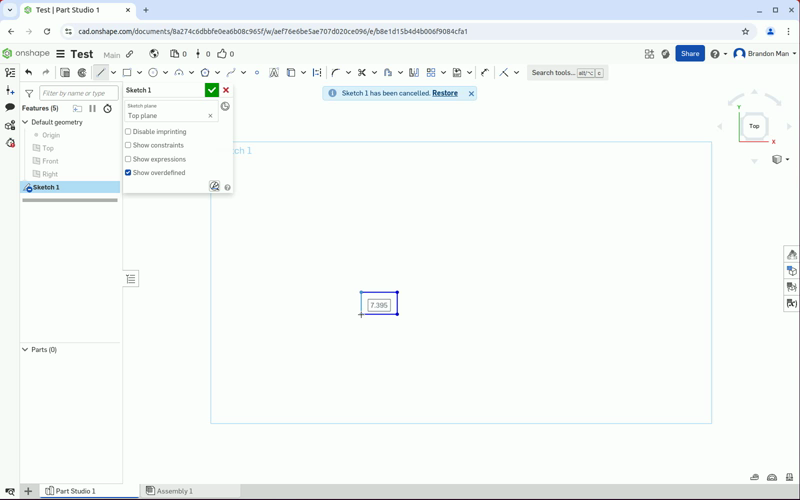
key_up(shift)
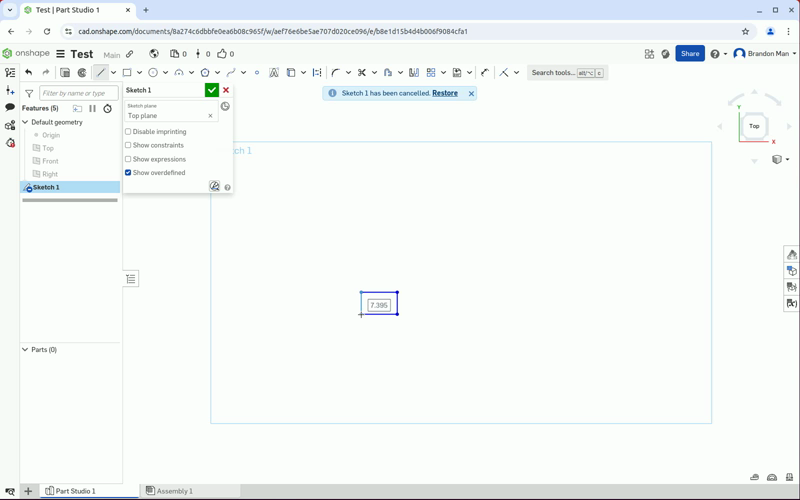
click(361, 314)
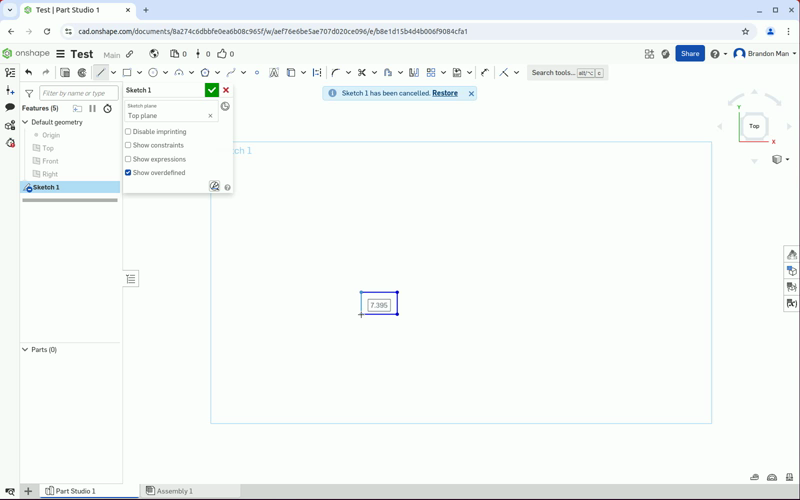
key(esc)
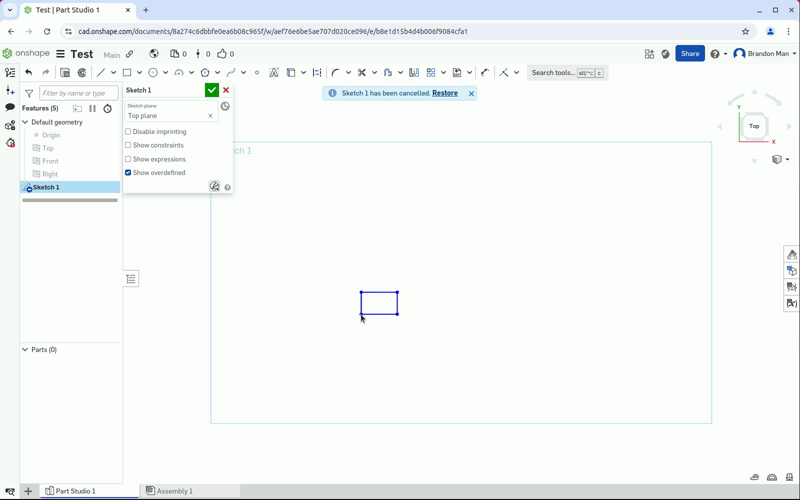
mouse_move(389, 304)
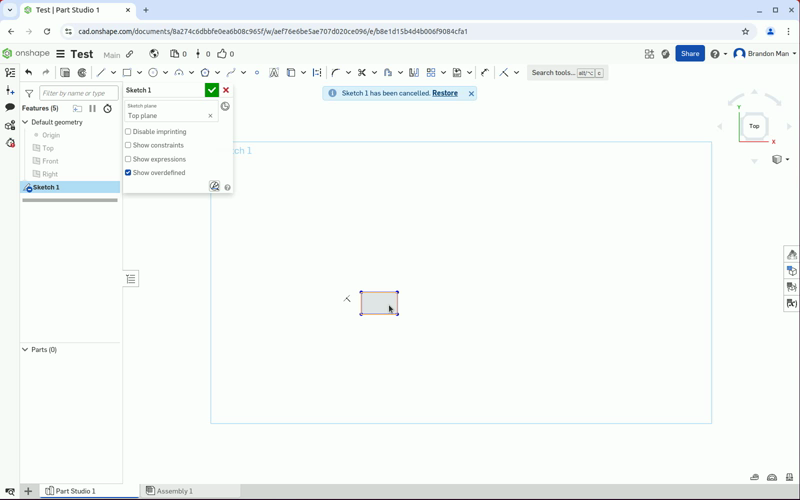
scroll(6)
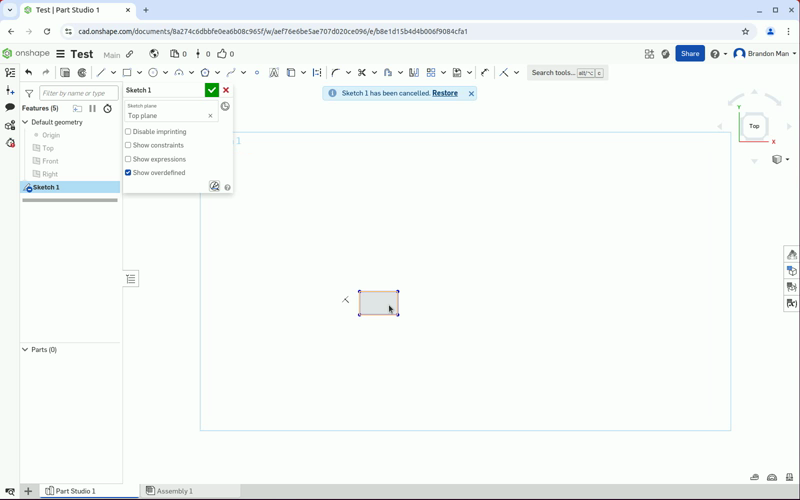
scroll(6)
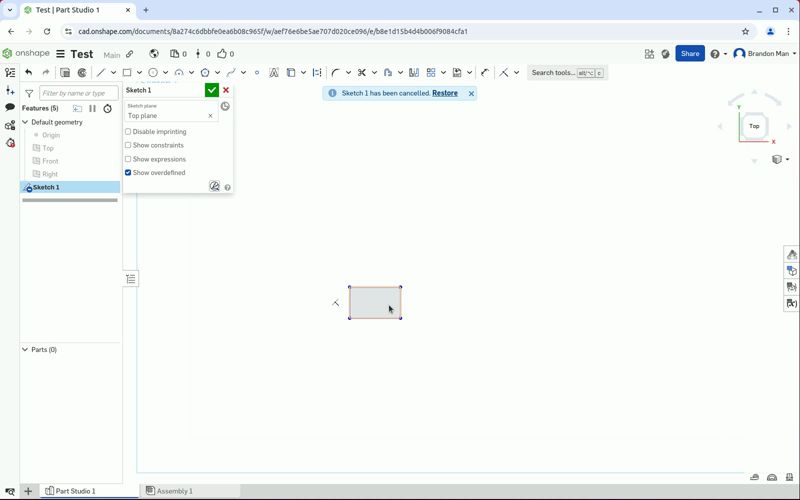
scroll(6)
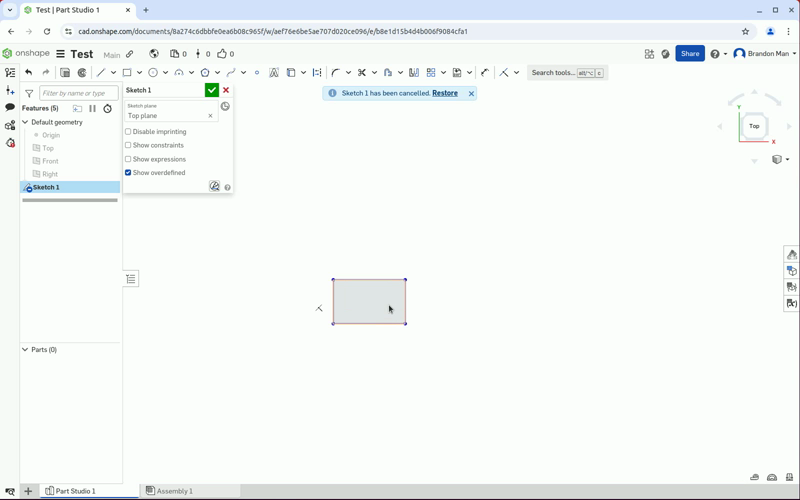
scroll(6)
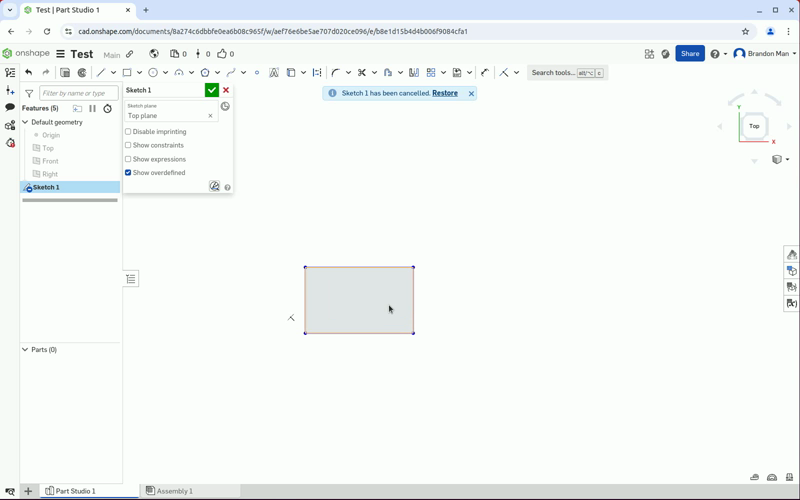
scroll(6)
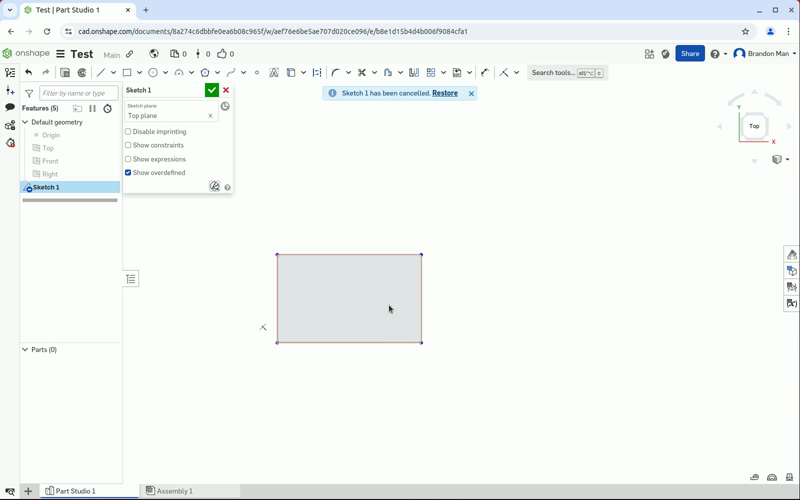
scroll(6)
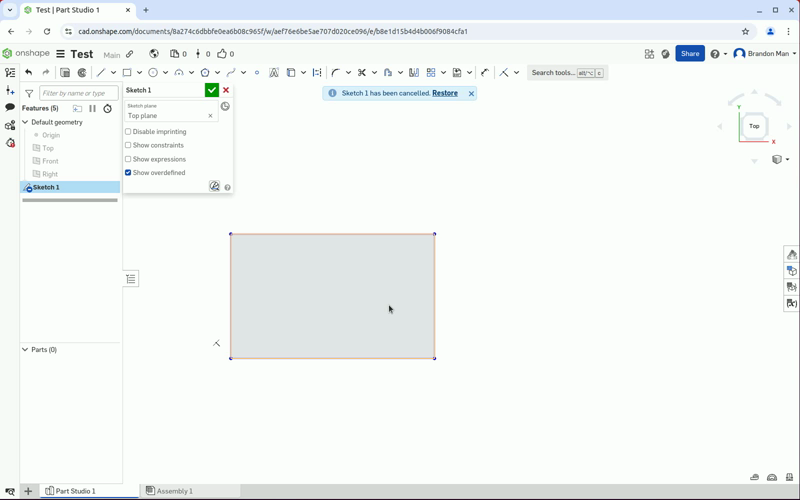
scroll(6)
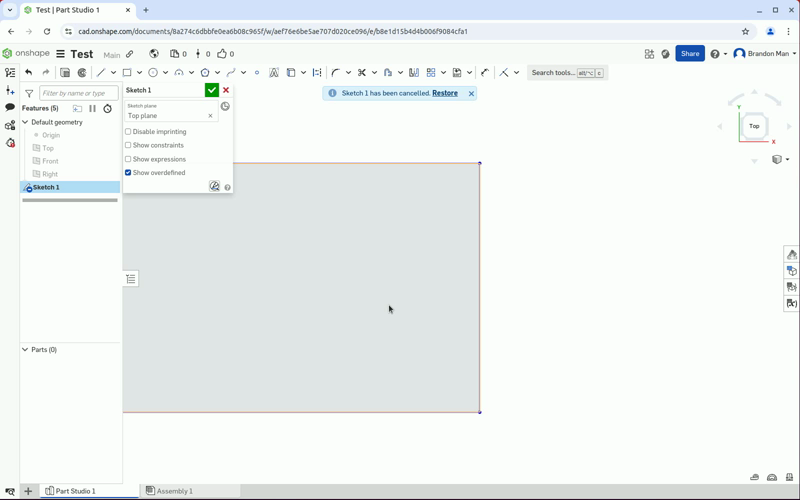
click(389, 304)
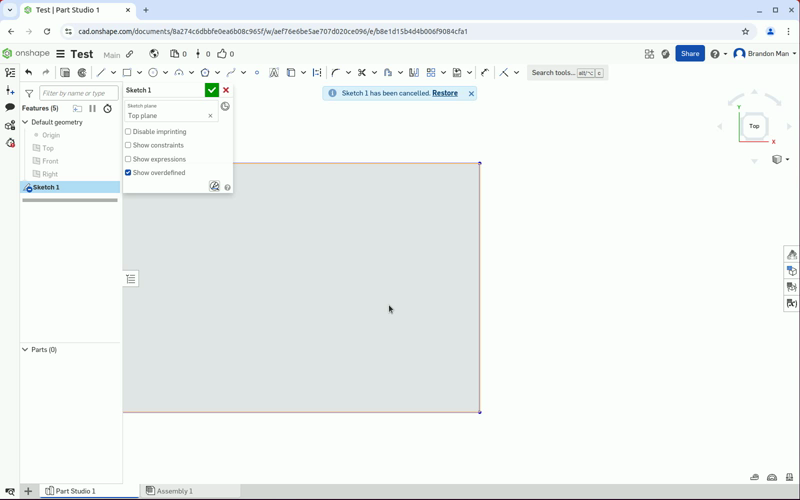
scroll(-6)
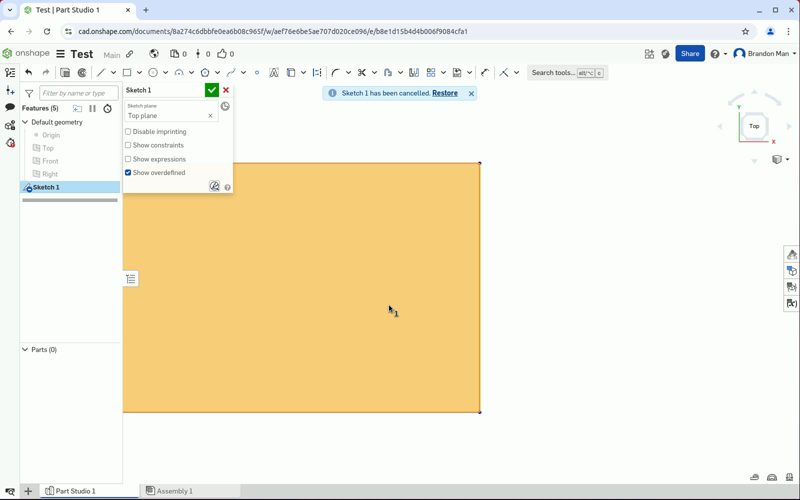
scroll(-6)
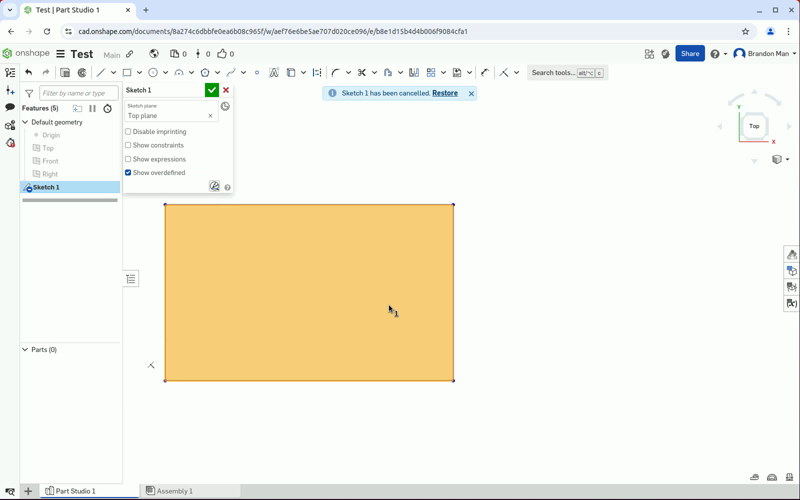
scroll(-6)
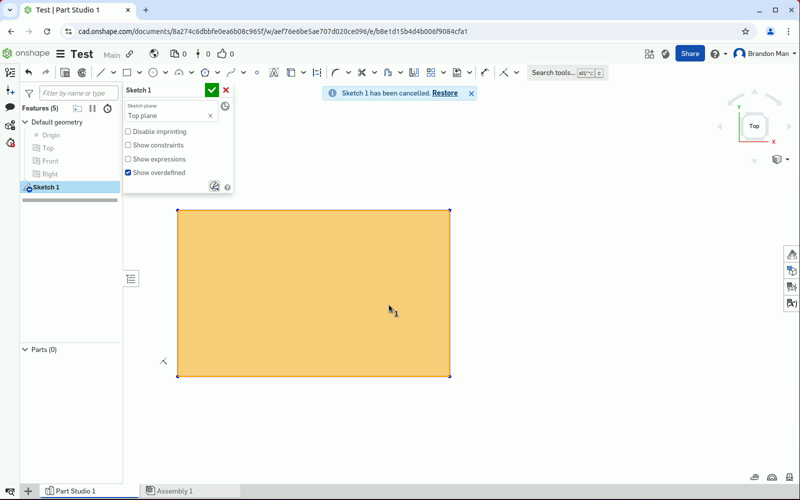
scroll(-6)
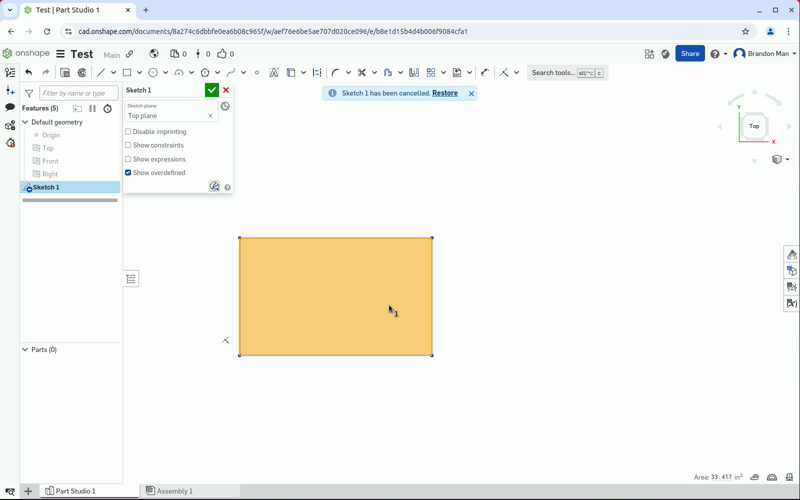
scroll(-6)
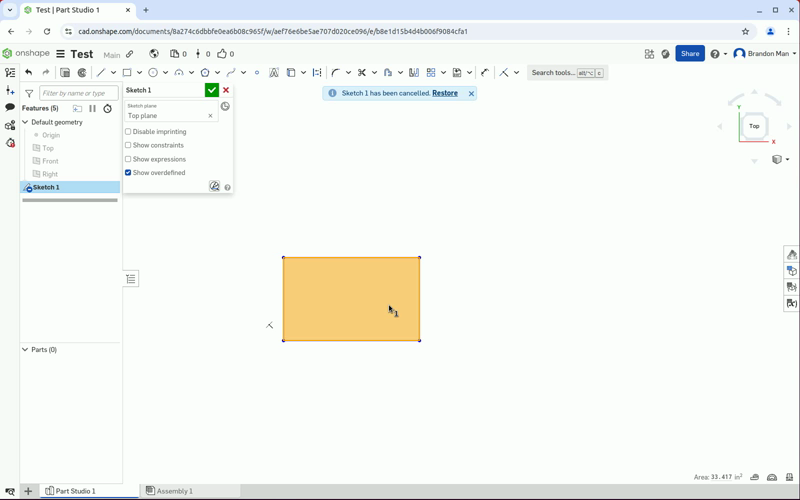
scroll(-6)
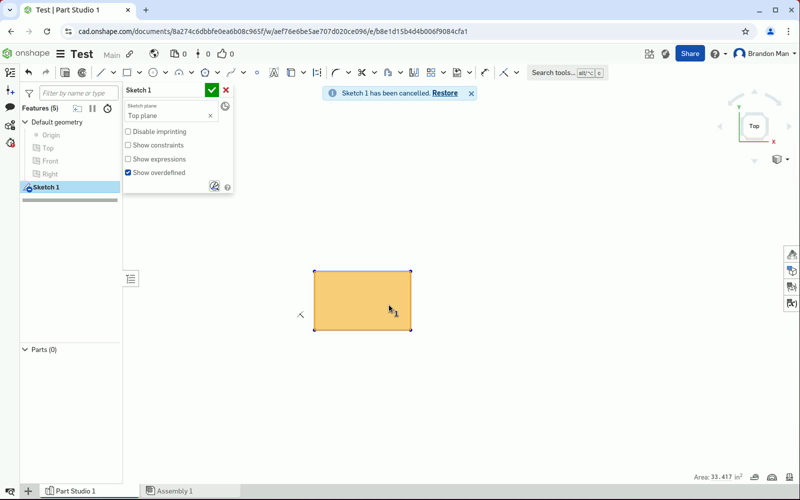
scroll(-6)
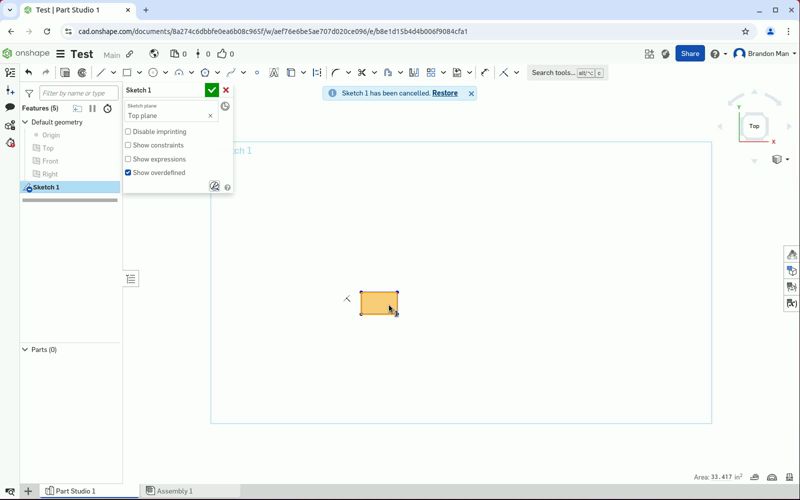
mouse_move(73, 352)
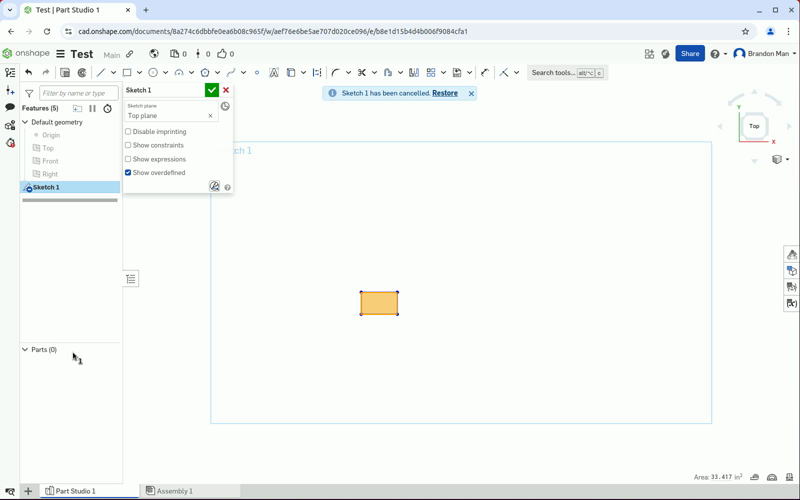
key(shift+y)
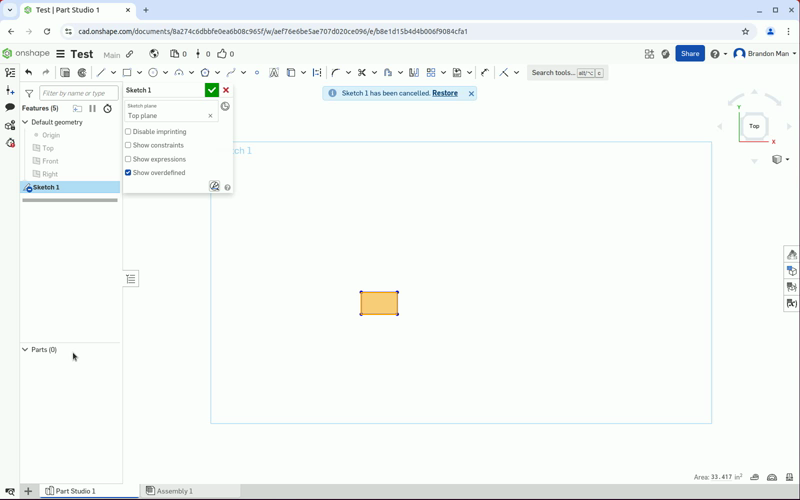
key(shift+e)
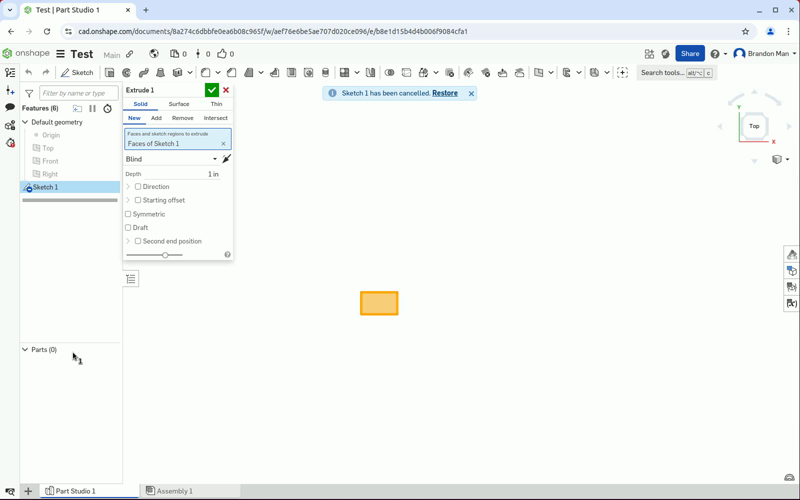
mouse_move(143, 106)
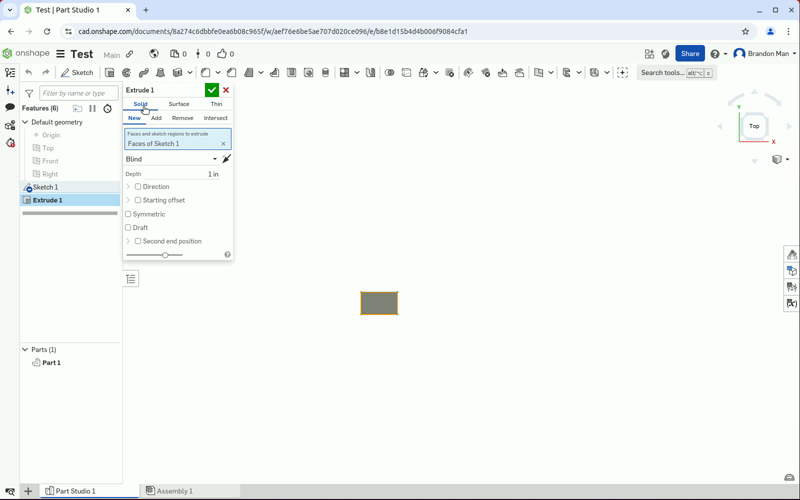
click(143, 106)
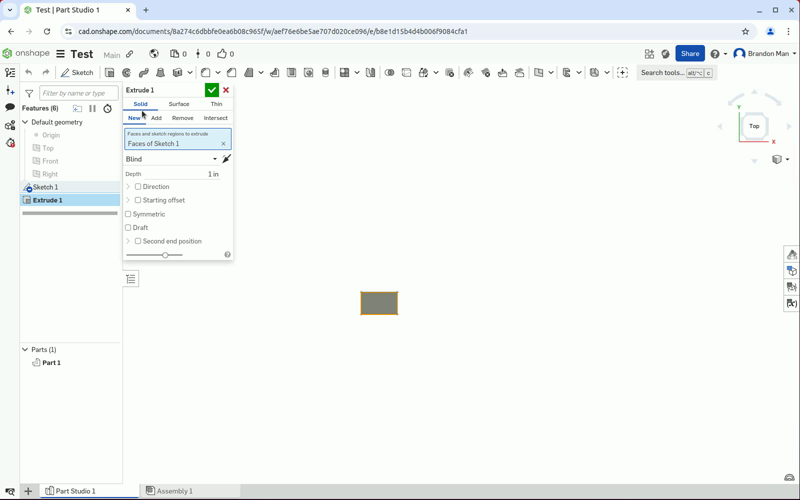
mouse_move(137, 120)
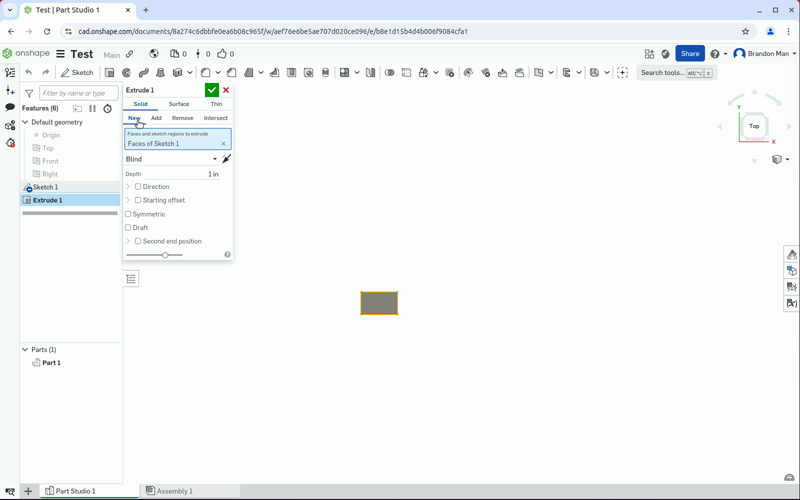
click(137, 120)
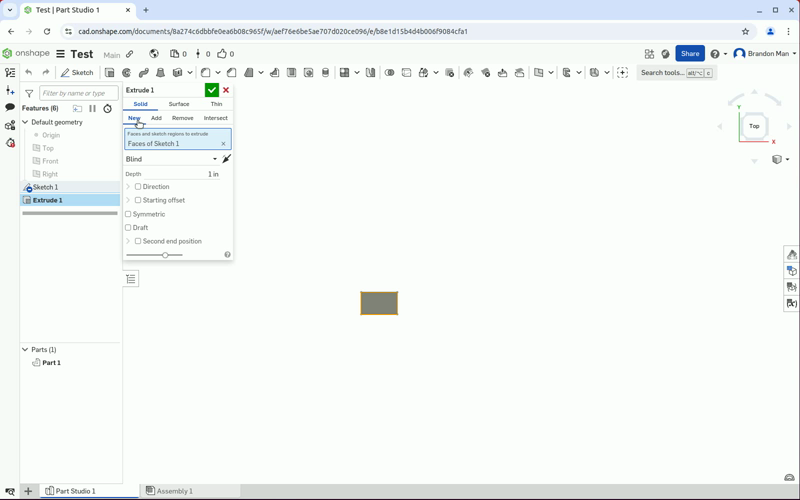
key(tab, 4)
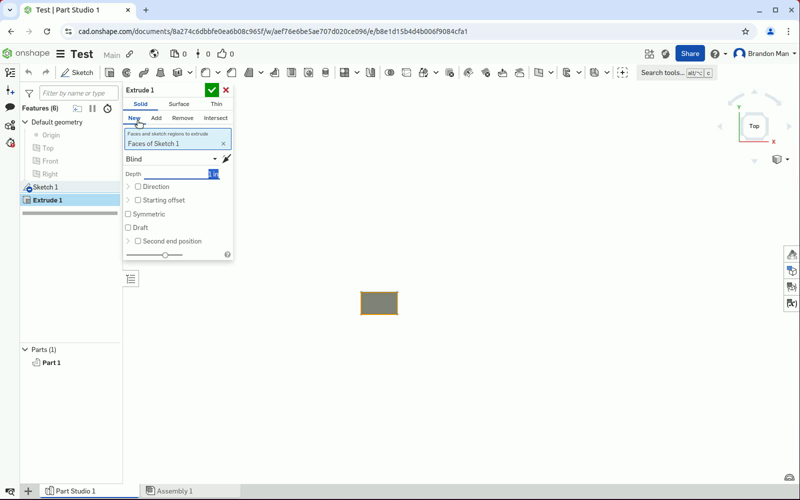
text(3.851)
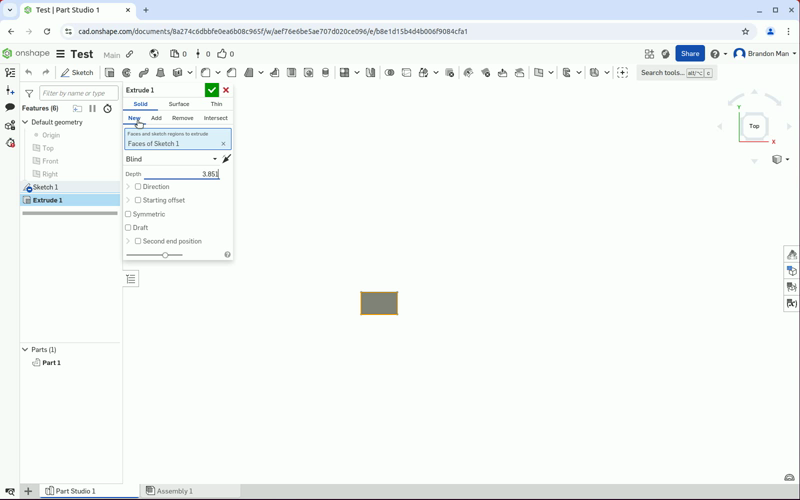
key(enter)
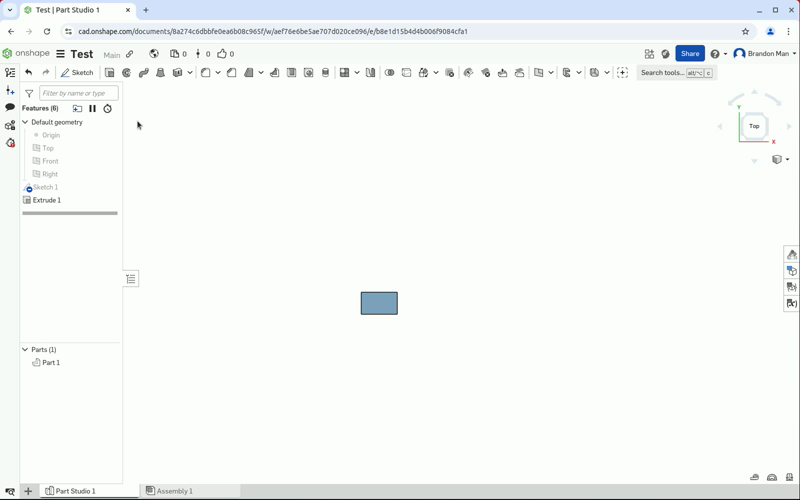
key(shift+h)
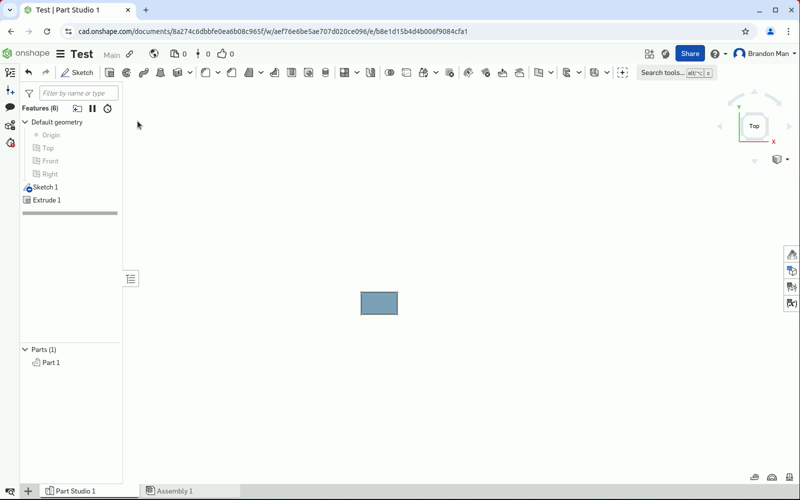
key(shift+h)
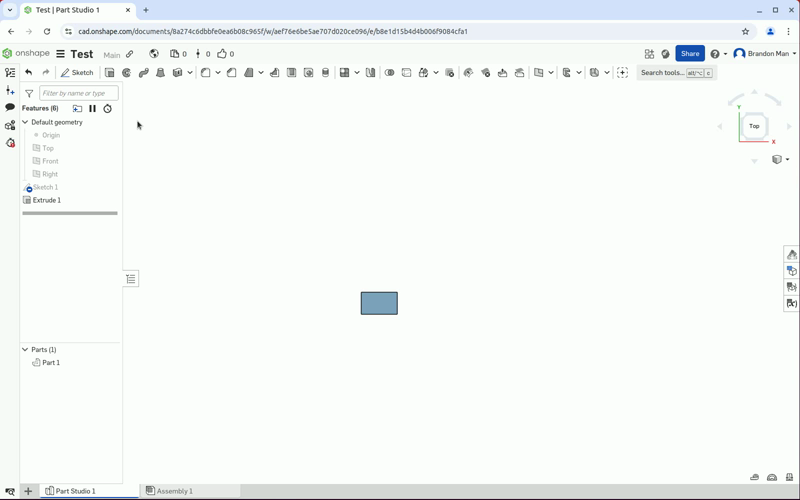
mouse_move(73, 189)
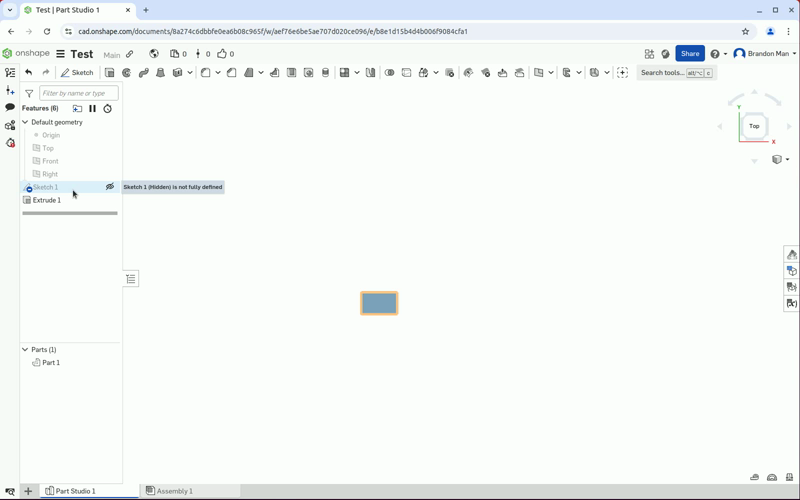
click(73, 189)
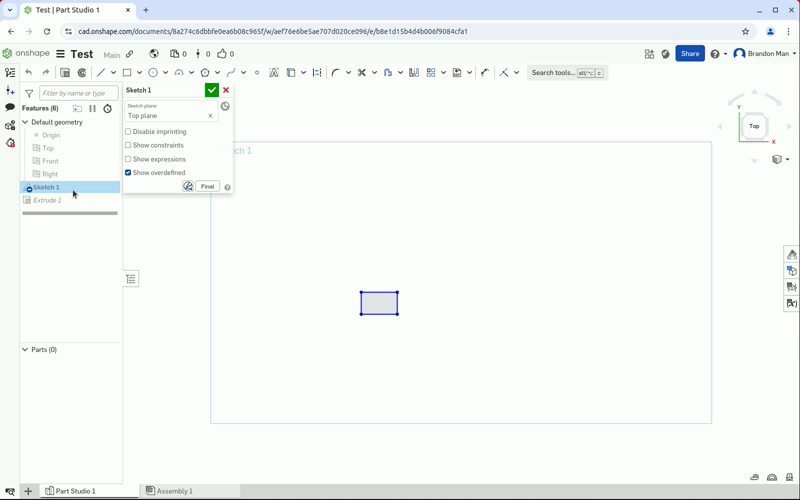
mouse_move(229, 92)
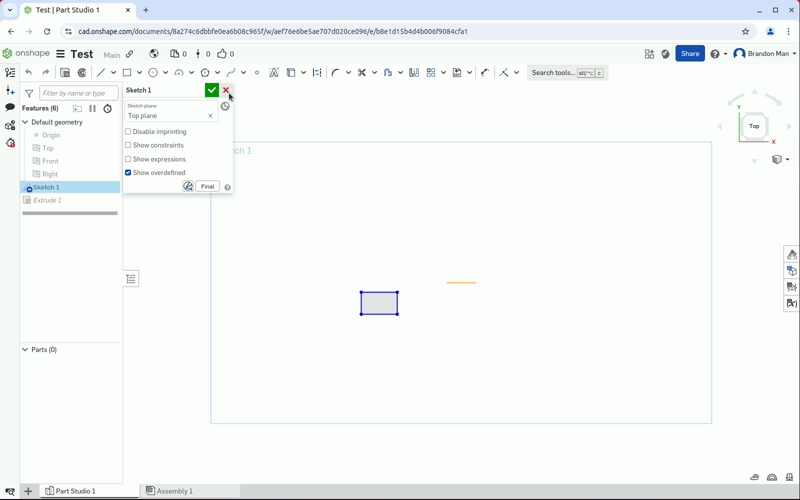
click(229, 92)
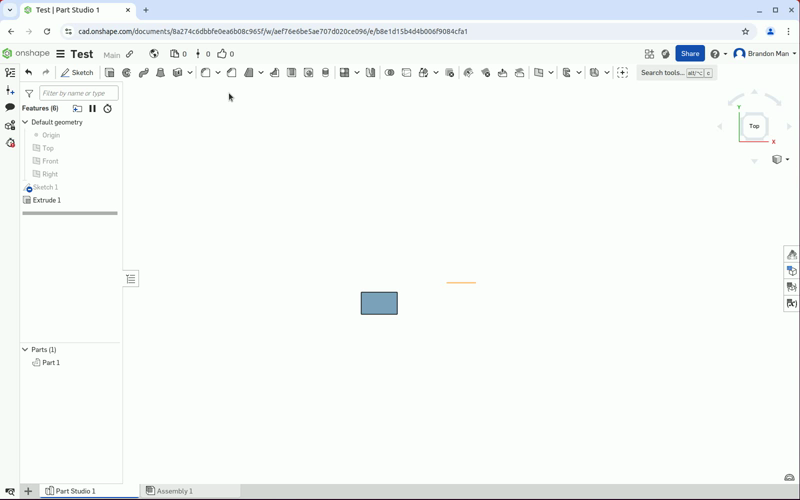
mouse_move(541, 75)
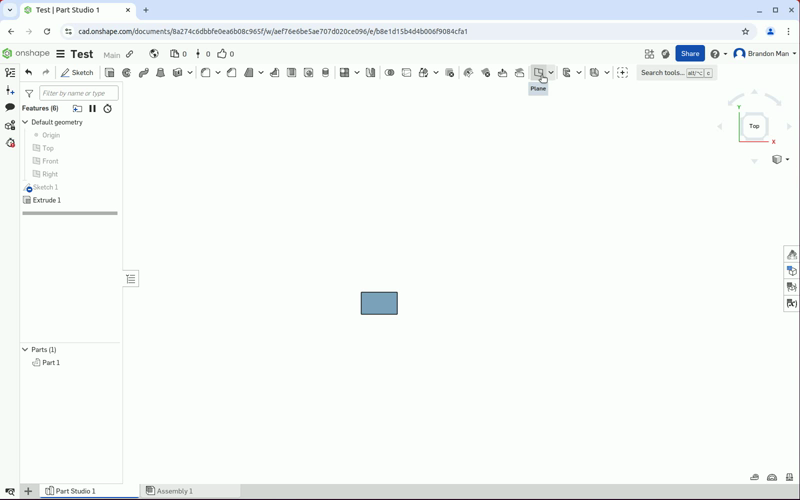
click(541, 75)
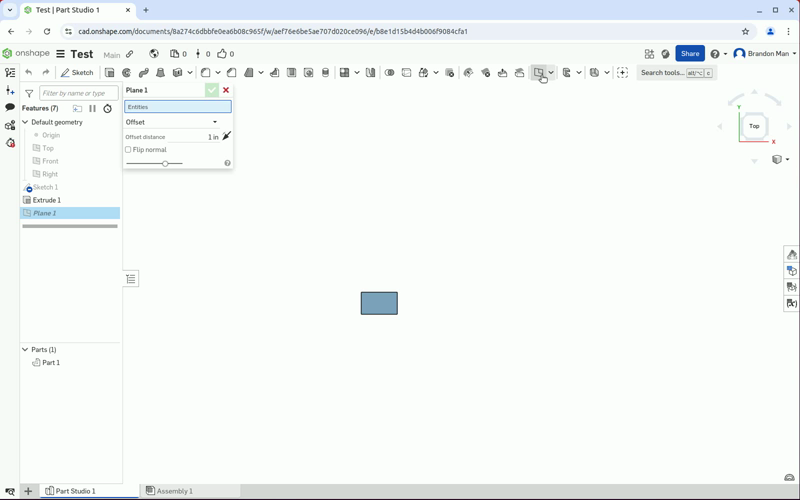
mouse_move(73, 150)
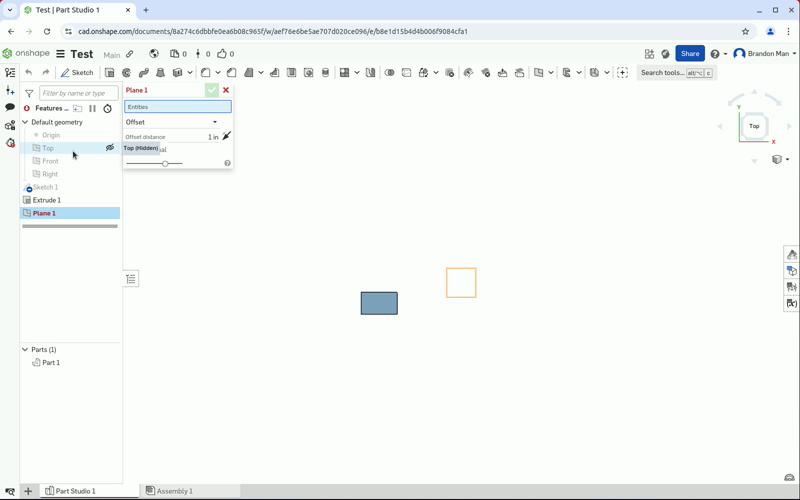
click(73, 150)
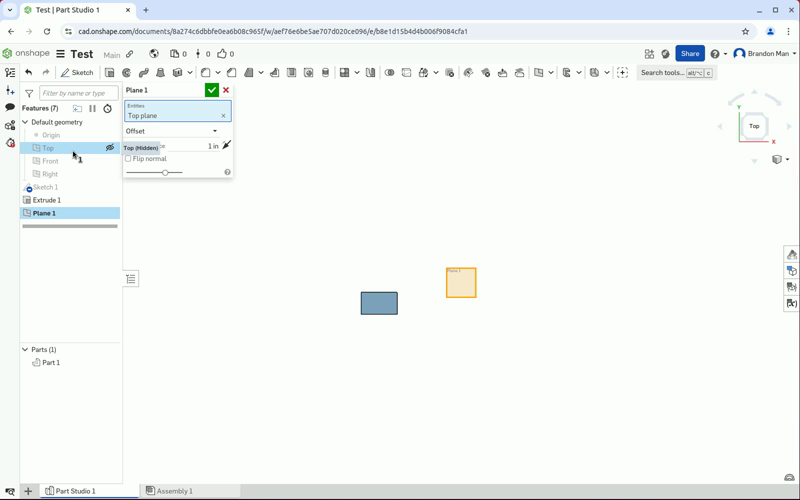
key(tab, 2)
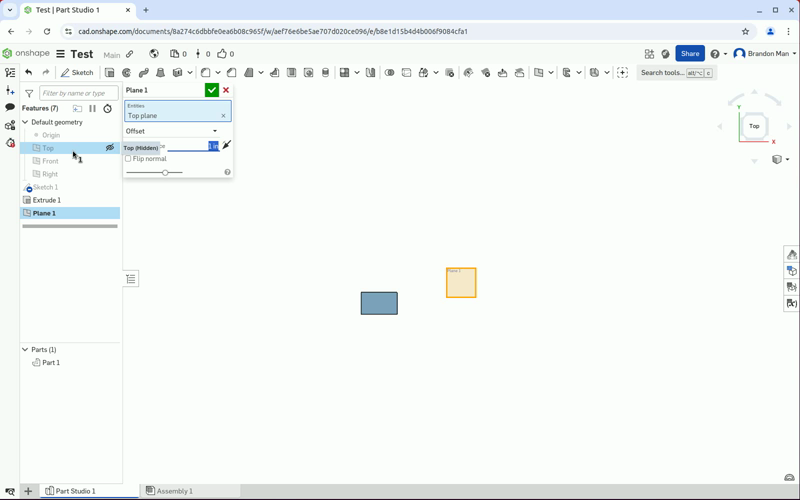
text(3.851)
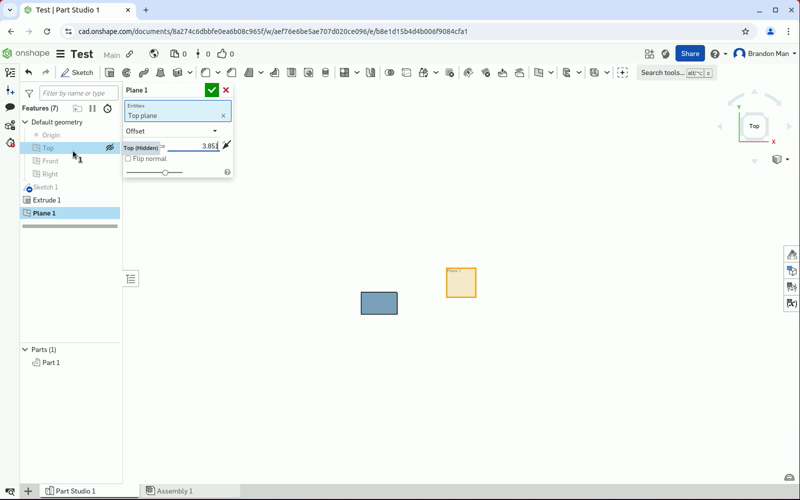
key(enter, 2)
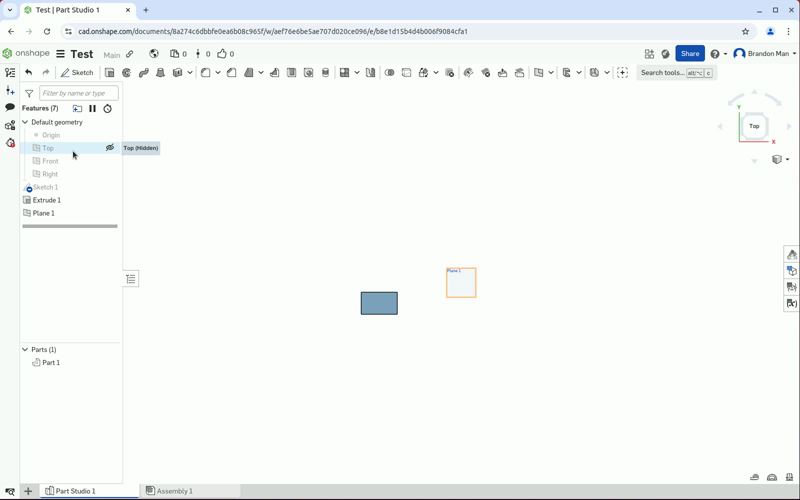
key(shift+s)
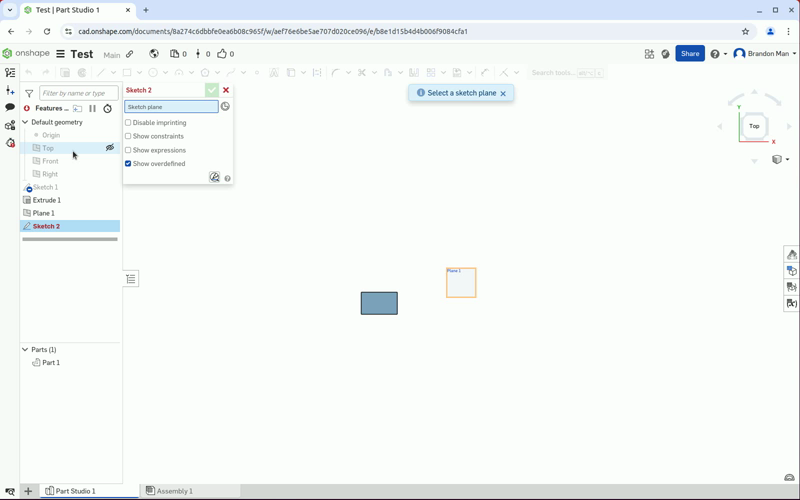
mouse_move(73, 215)
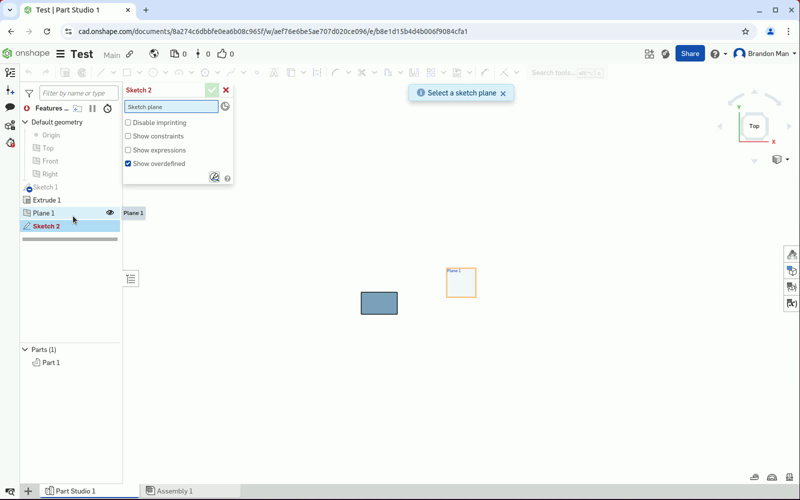
click(73, 215)
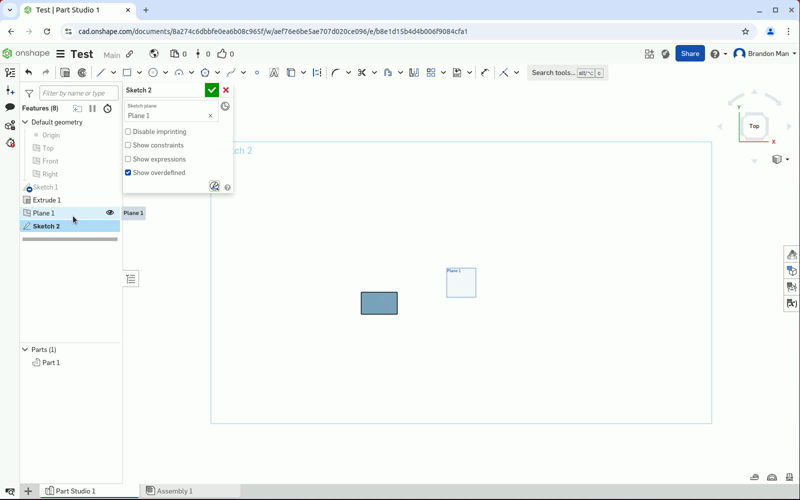
mouse_move(73, 352)
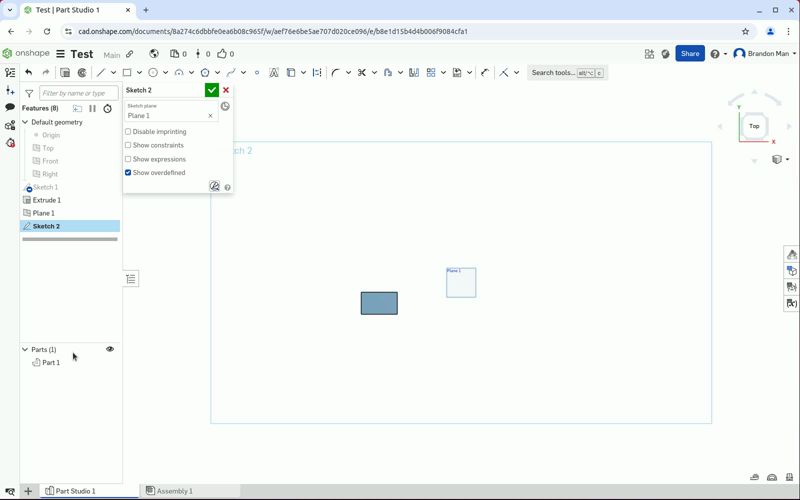
key(y)
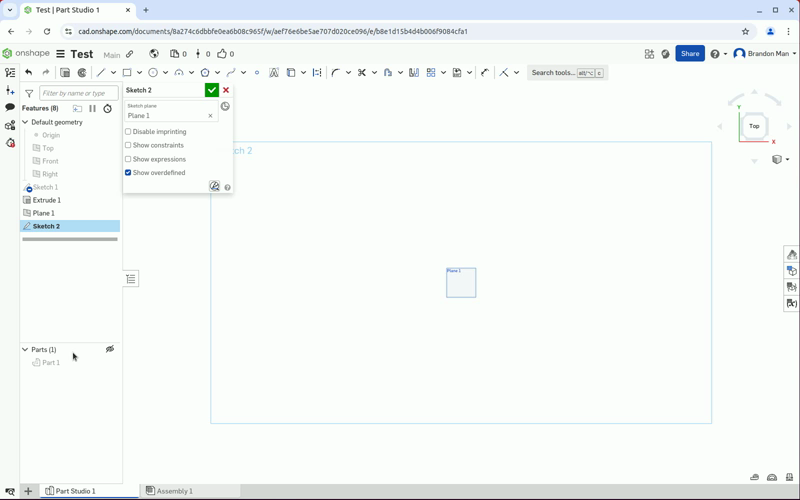
key(c)
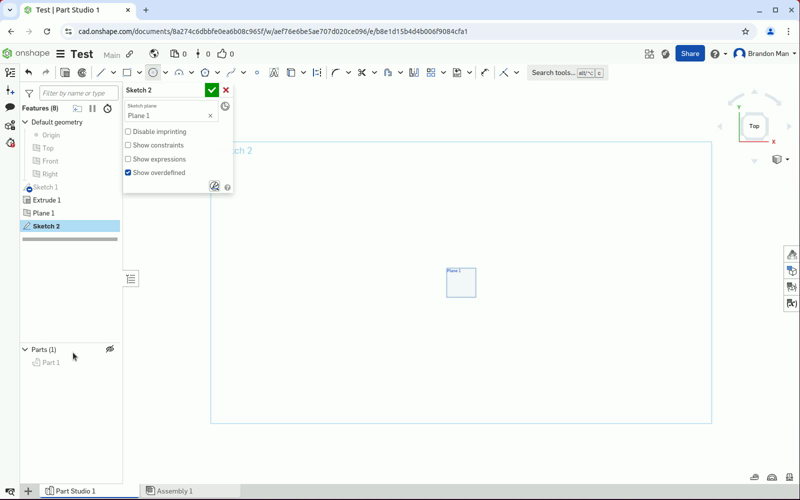
key_down(shift)
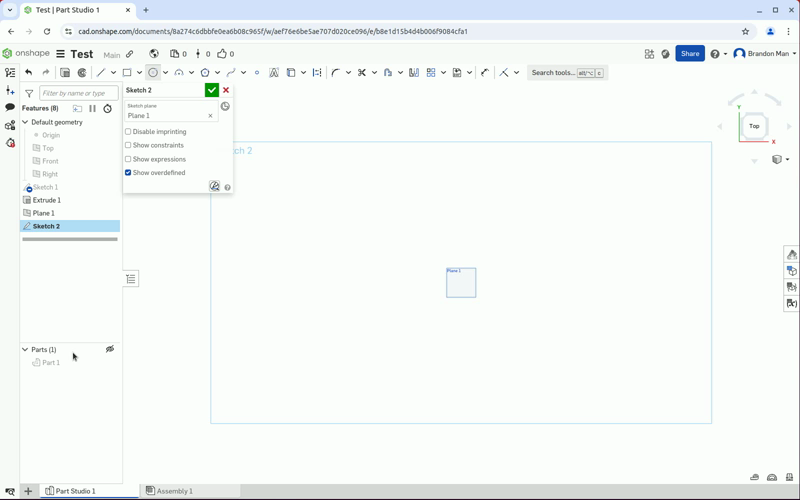
mouse_move(355, 376)
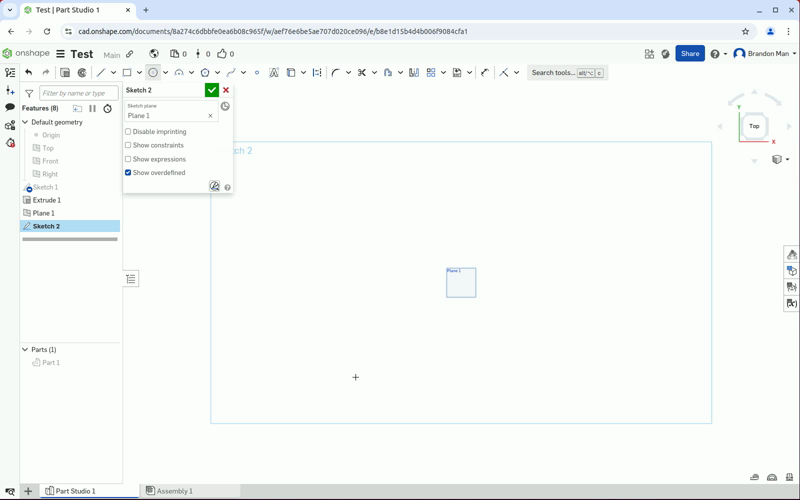
click(355, 376)
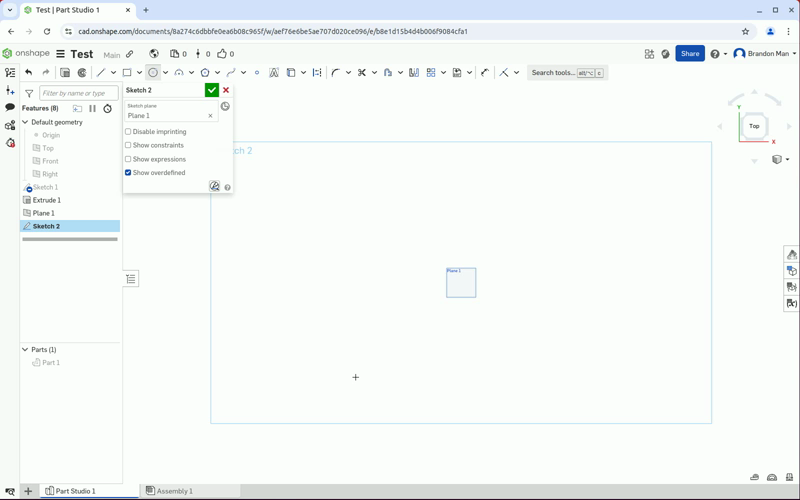
key_up(shift)
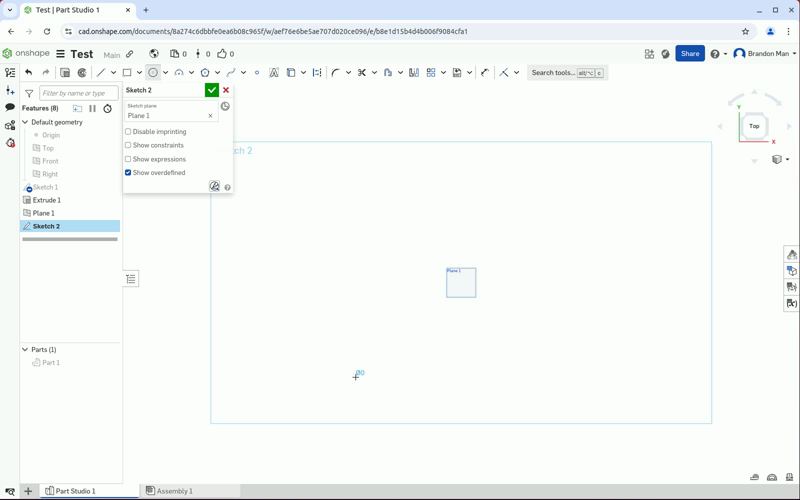
mouse_move(363, 376)
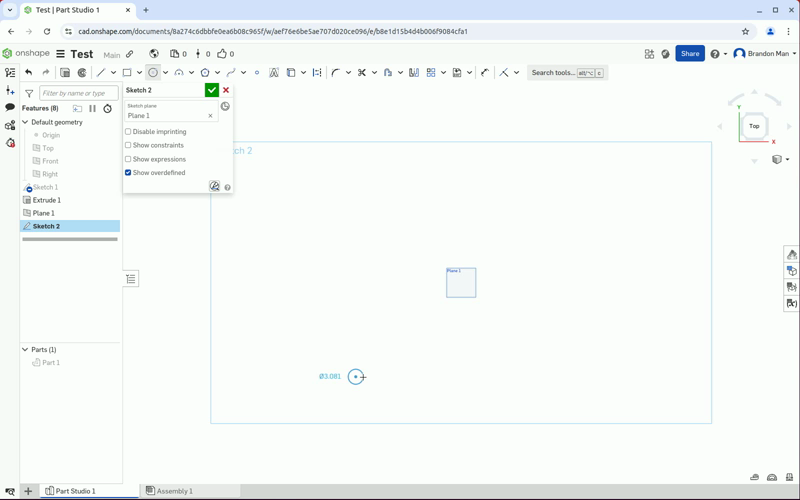
click(363, 376)
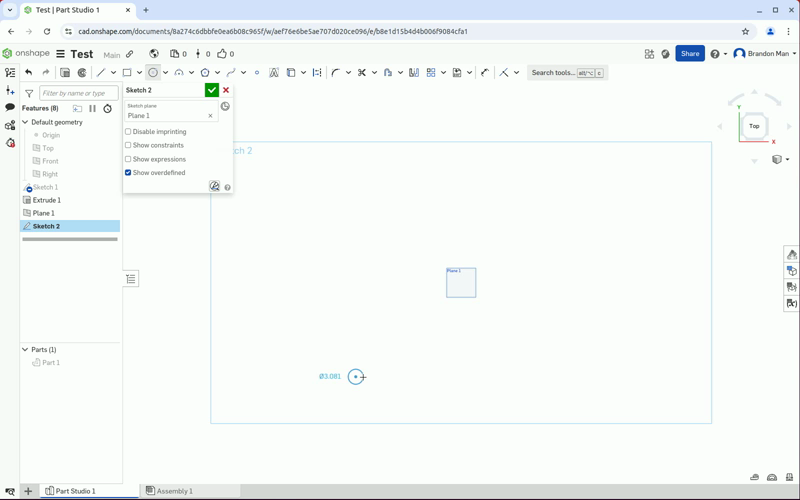
key(esc)
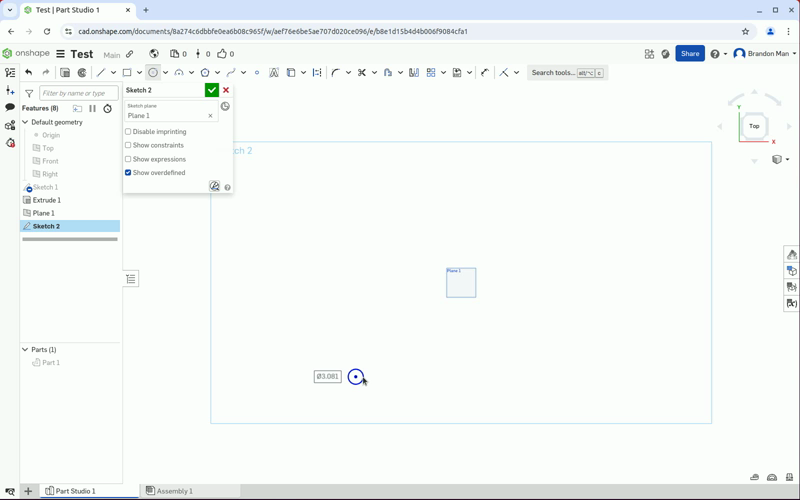
mouse_move(359, 381)
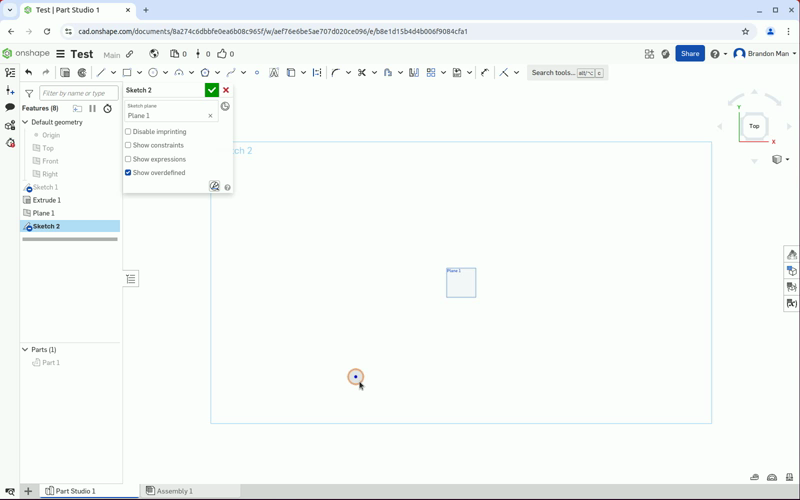
scroll(6)
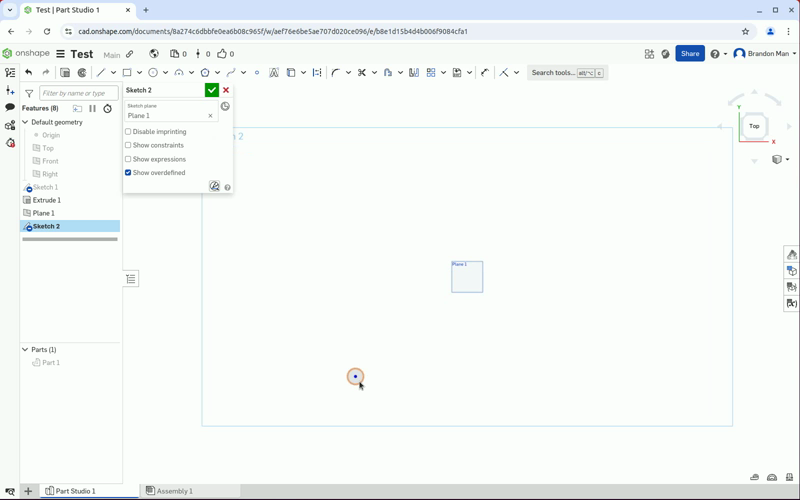
scroll(6)
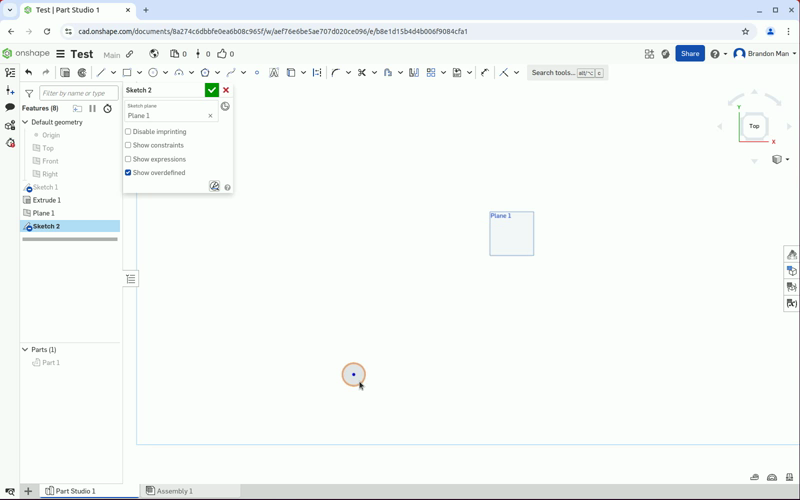
scroll(6)
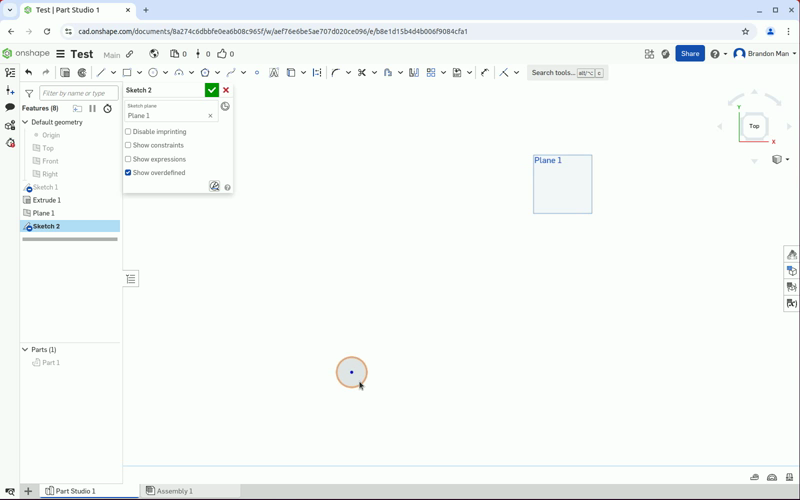
scroll(6)
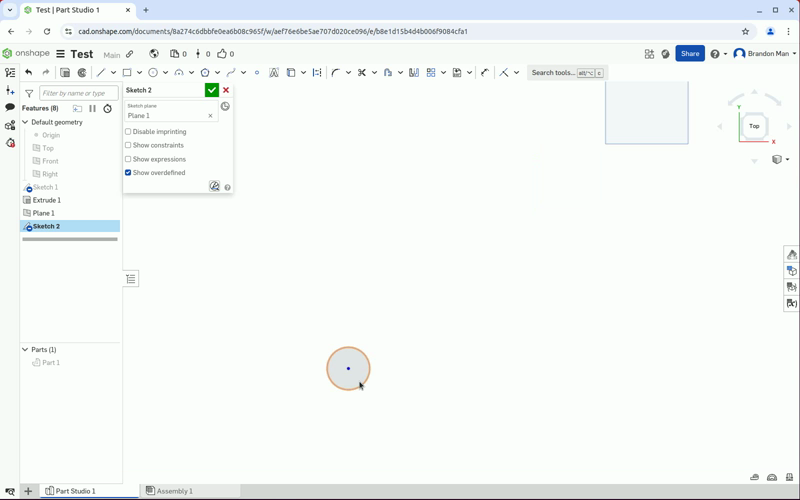
scroll(6)
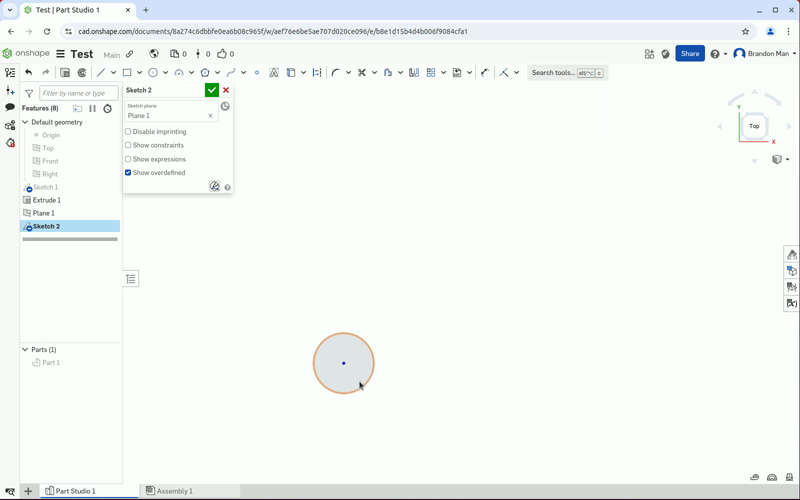
scroll(6)
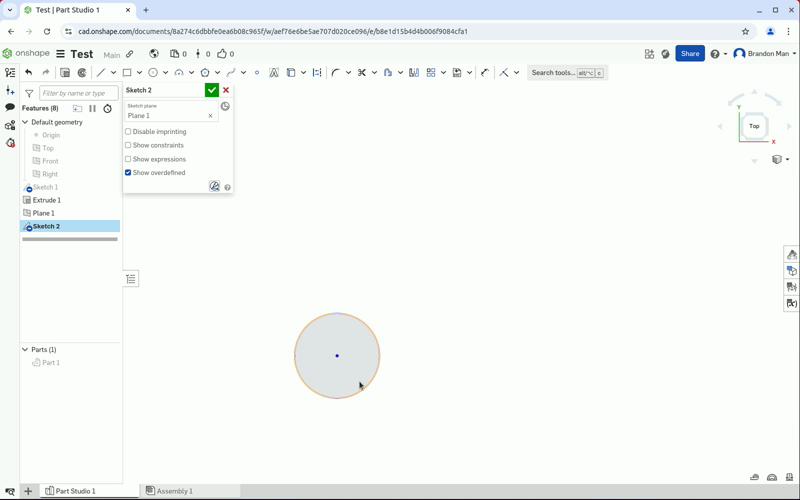
scroll(6)
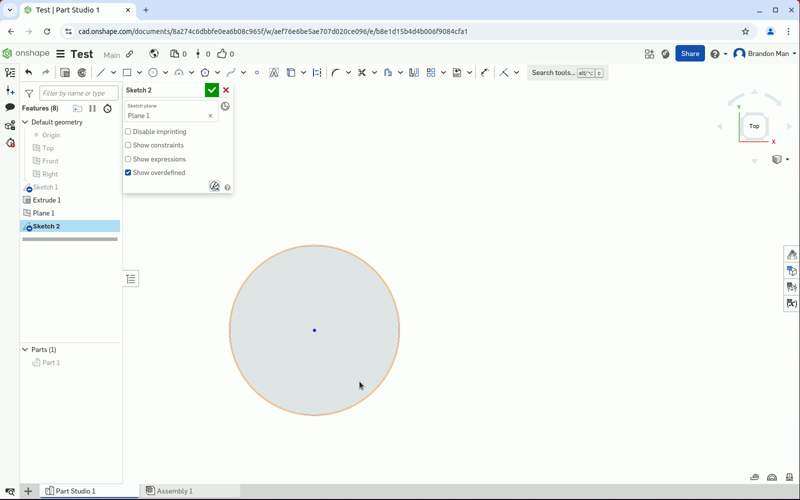
click(359, 381)
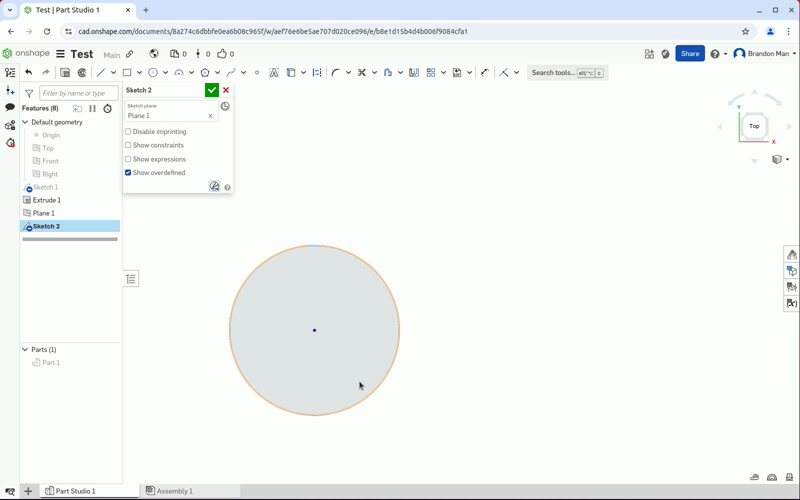
scroll(-6)
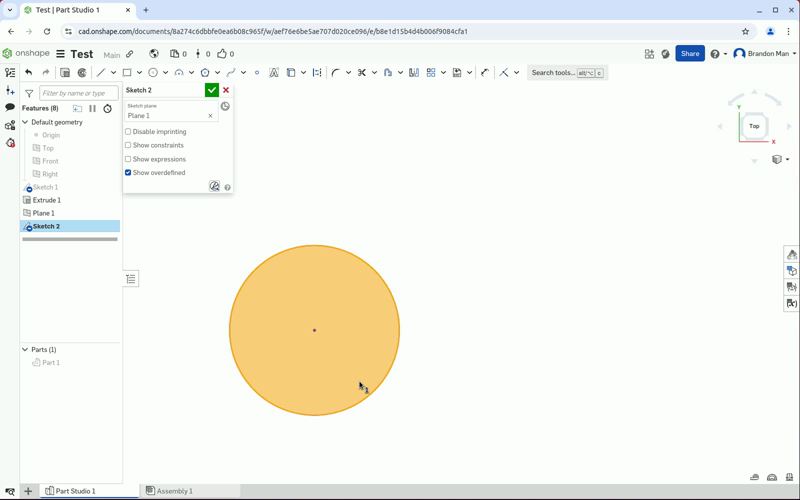
scroll(-6)
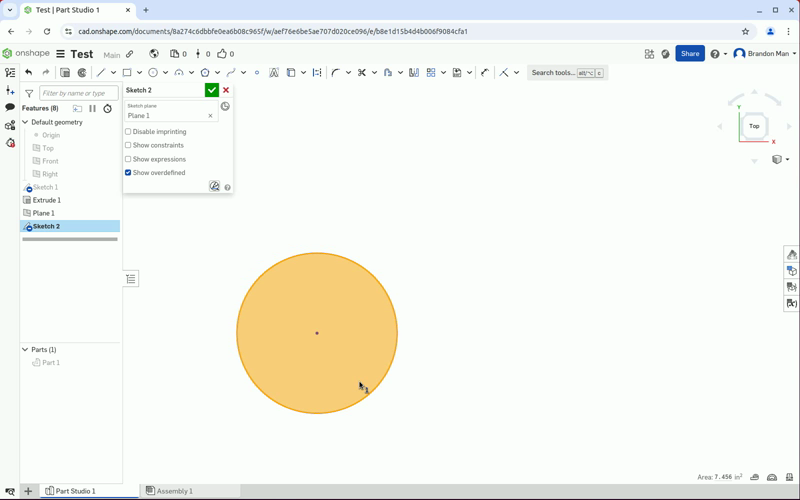
scroll(-6)
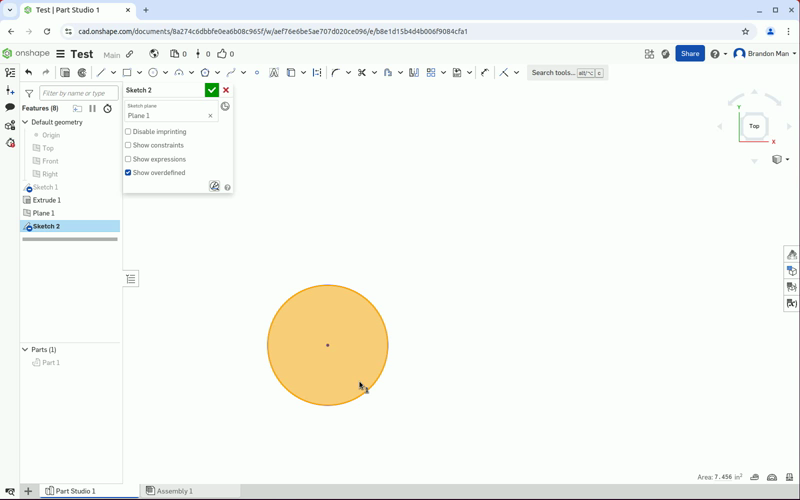
scroll(-6)
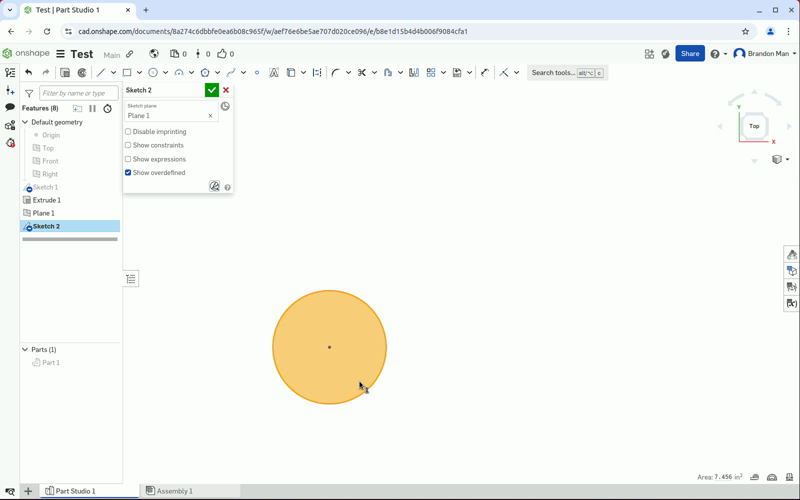
scroll(-6)
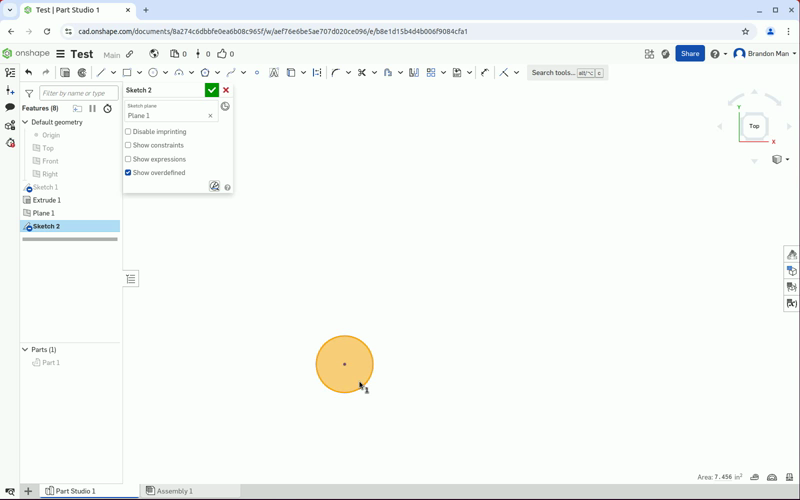
scroll(-6)
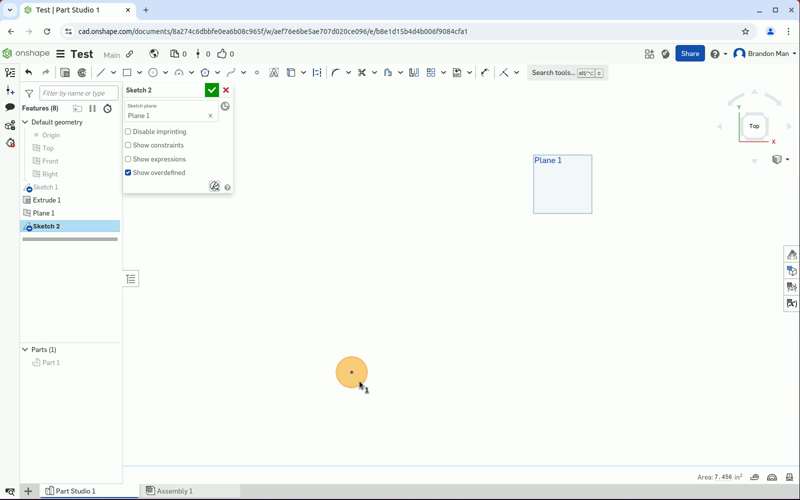
scroll(-6)
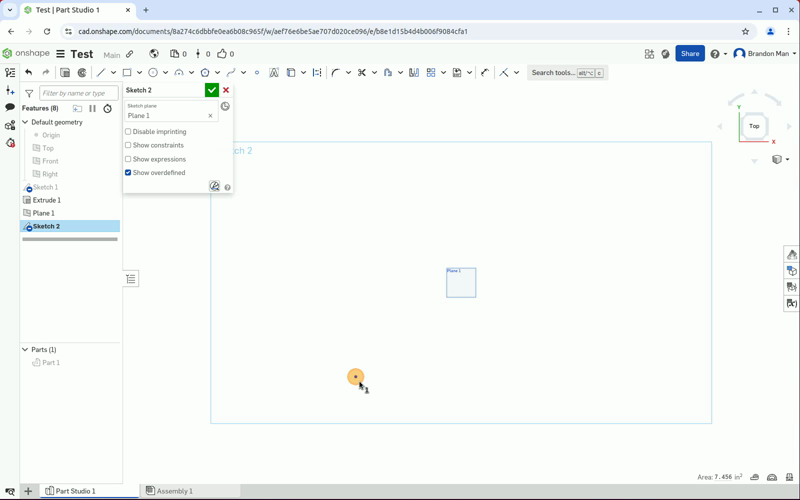
mouse_move(73, 352)
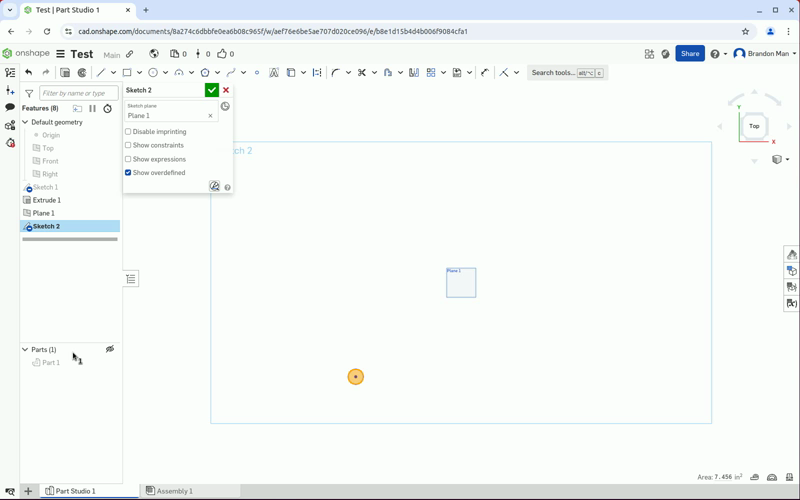
key(shift+y)
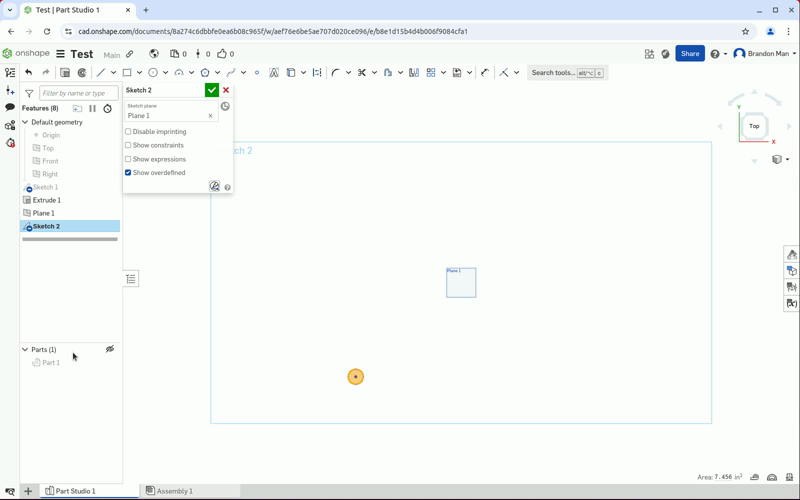
key(shift+e)
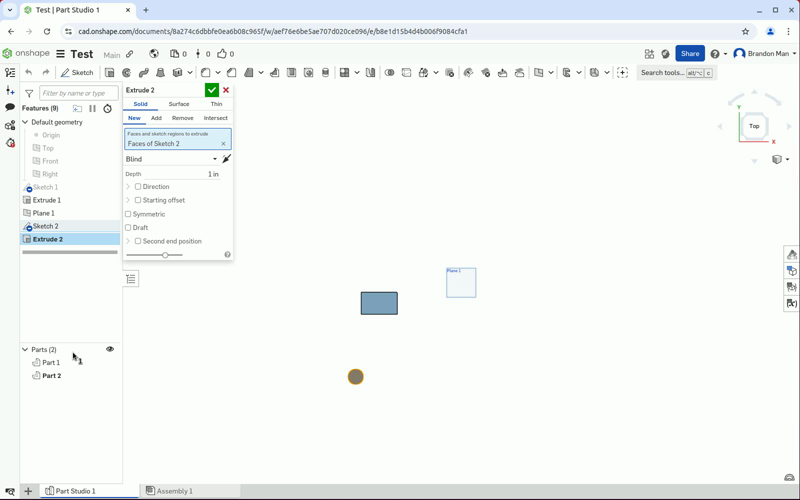
mouse_move(143, 106)
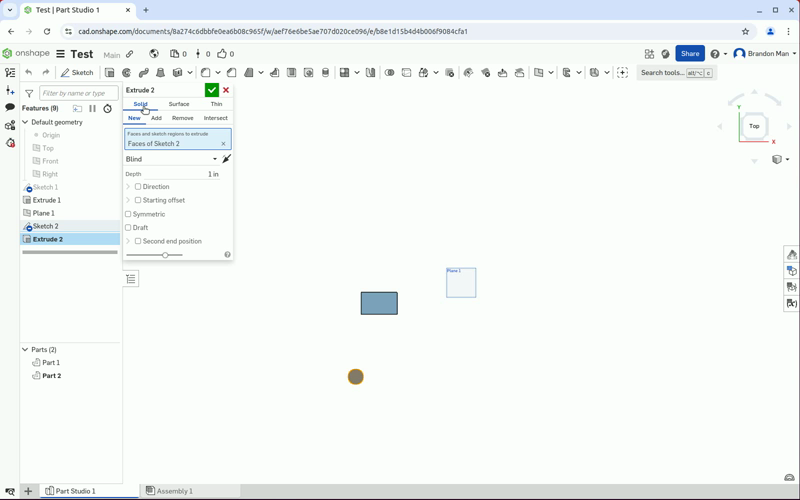
click(143, 106)
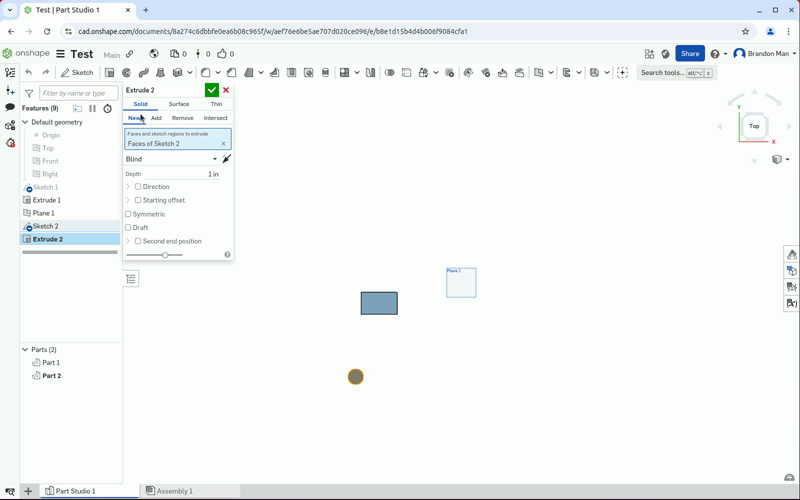
mouse_move(137, 120)
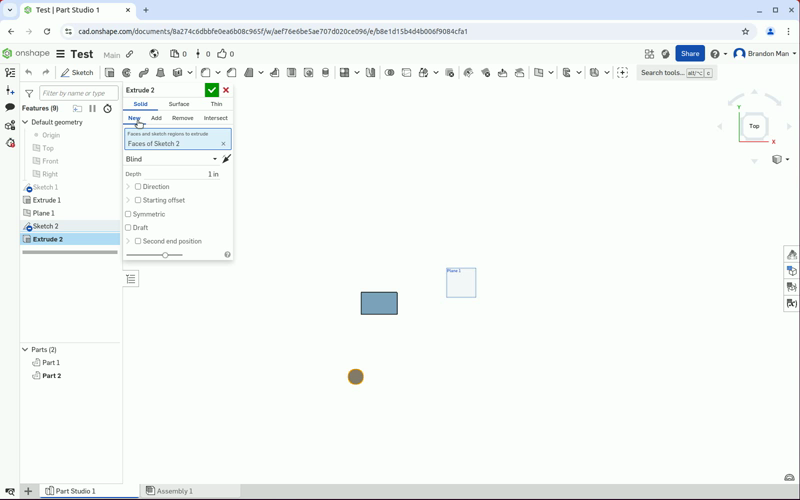
click(137, 120)
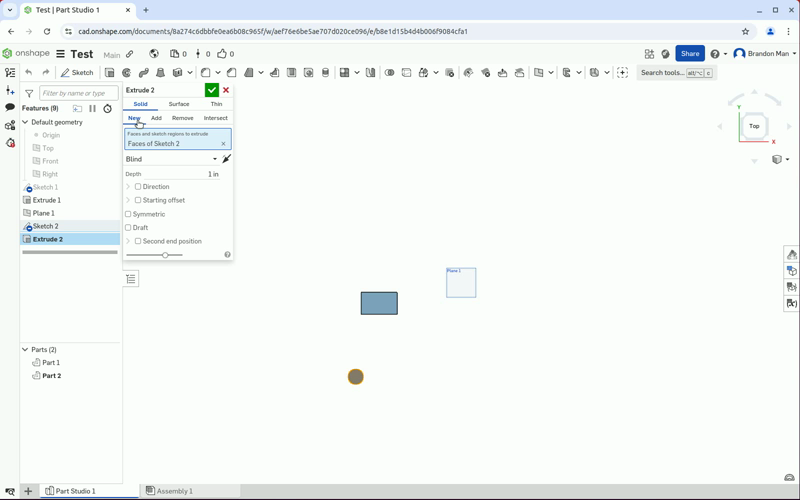
key(tab, 4)
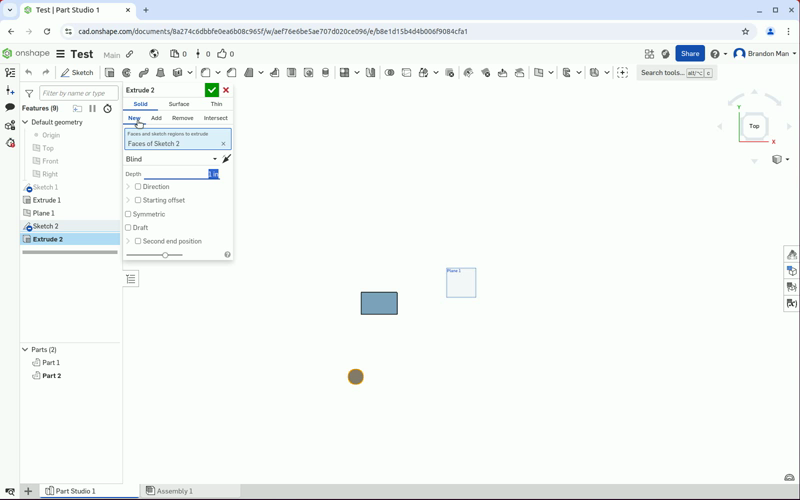
text(3.851)
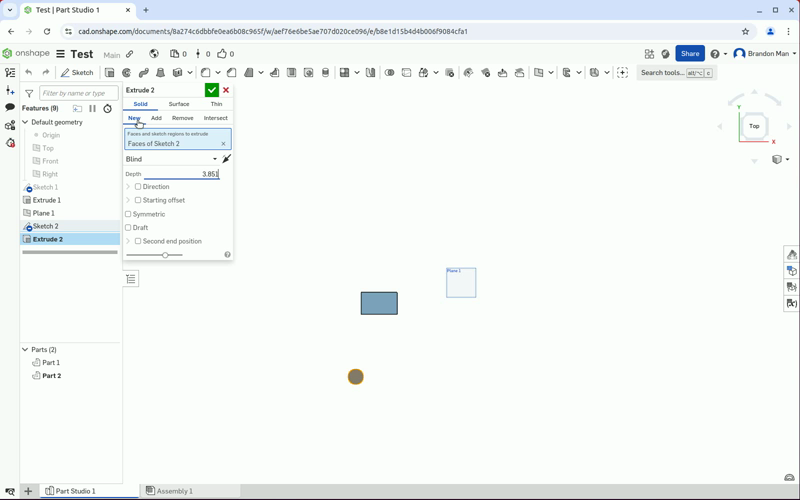
key(enter)
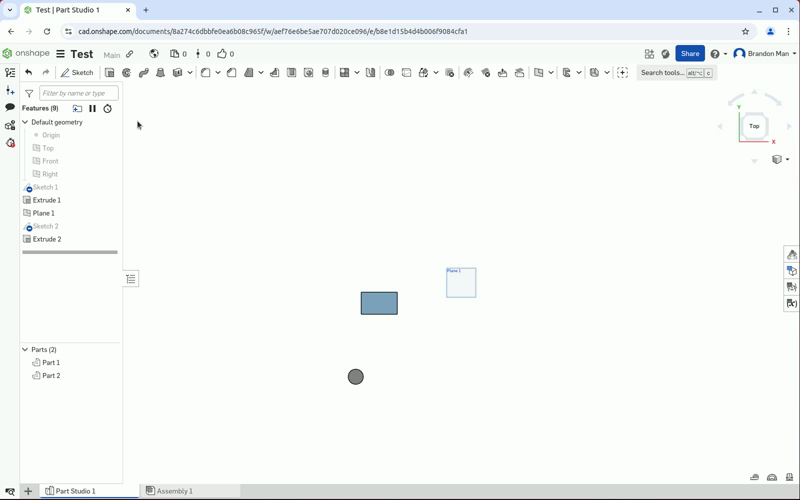
key(shift+h)
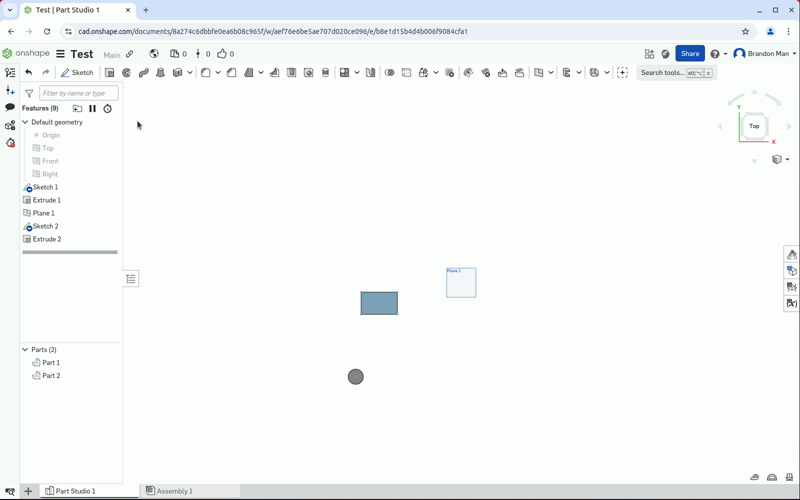
key(shift+h)
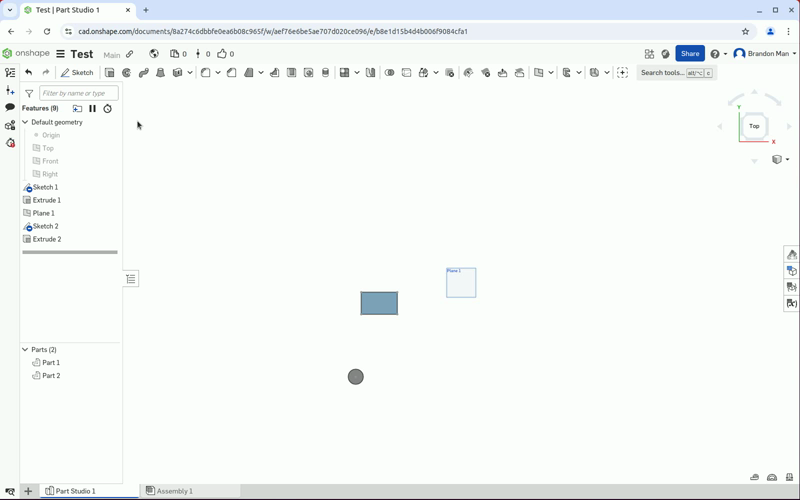
key(shift+7)
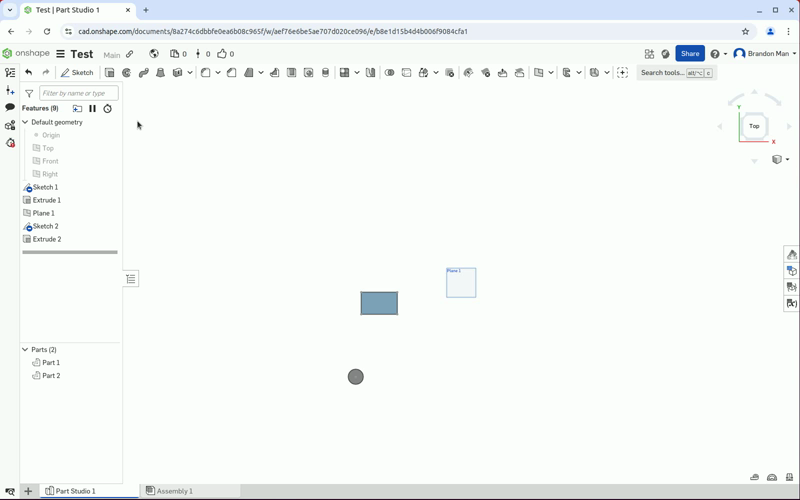
key(up, 3)
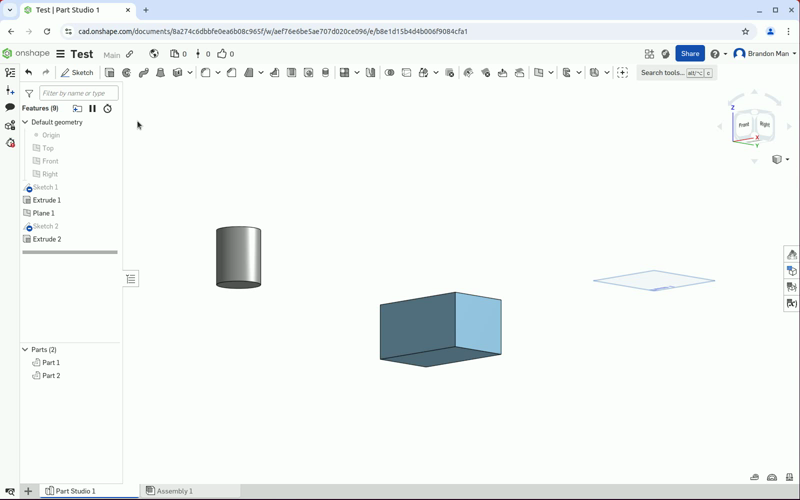
key(left, 3)
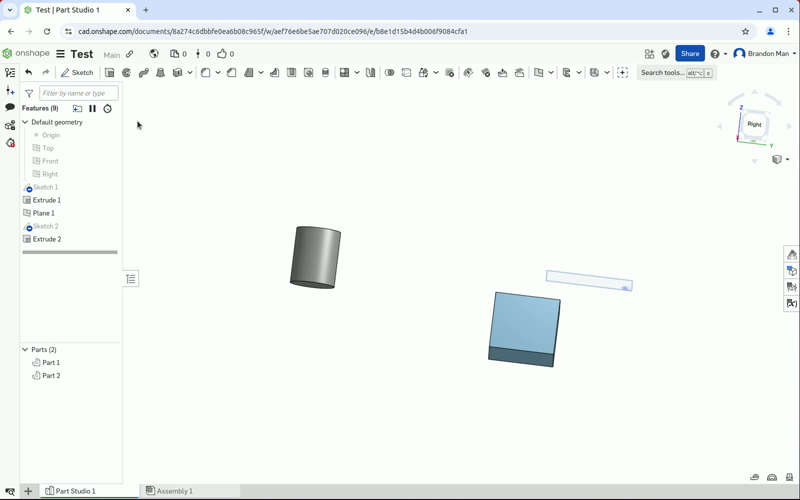
key(right, 3)
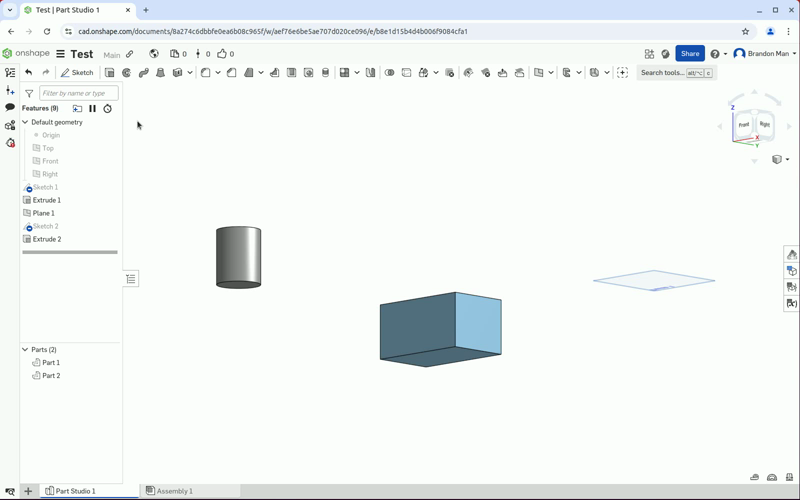
key(down, 3)
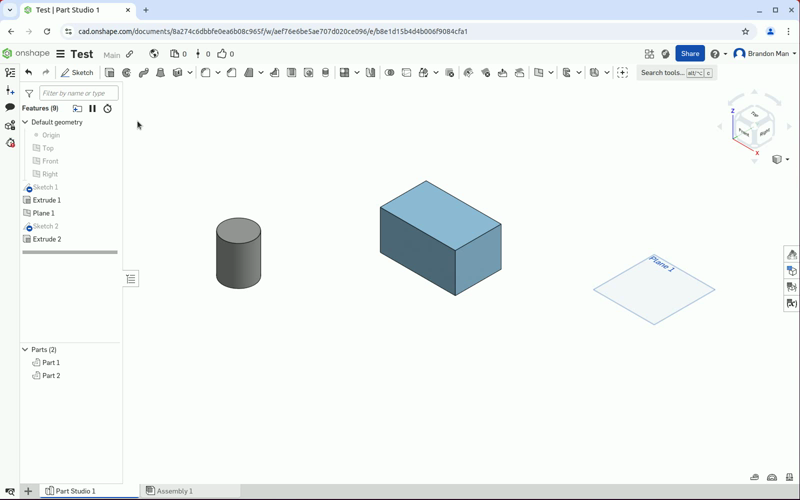
mouse_move(73, 189)
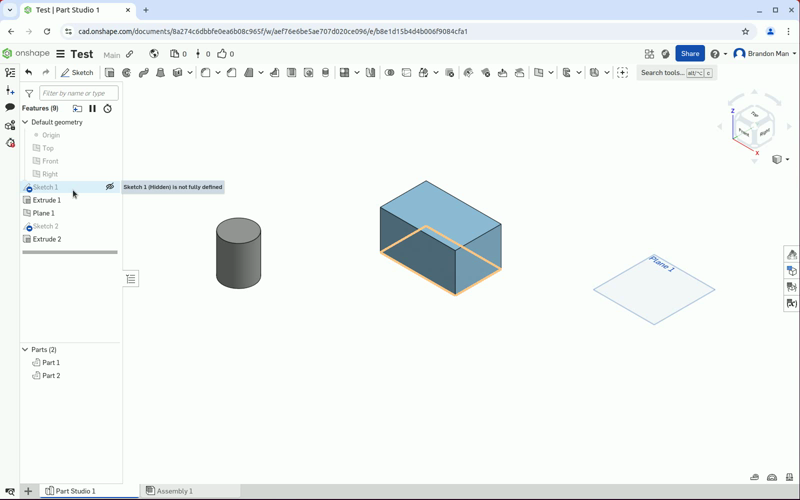
click(73, 189)